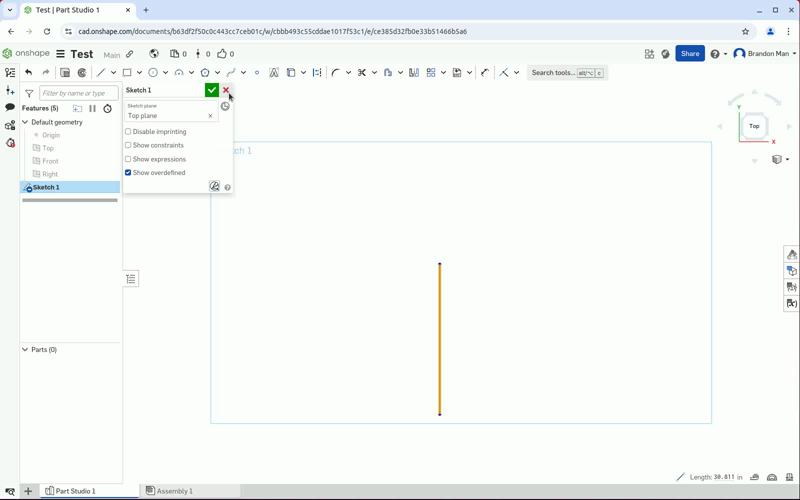
key(shift+h)
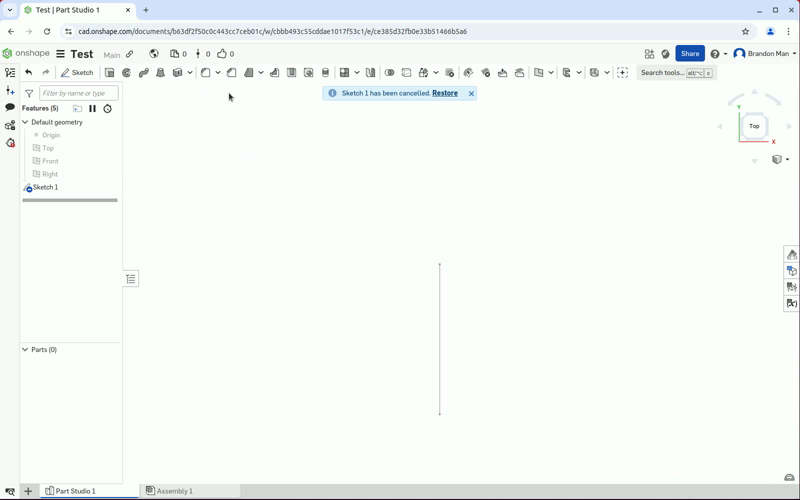
key(shift+s)
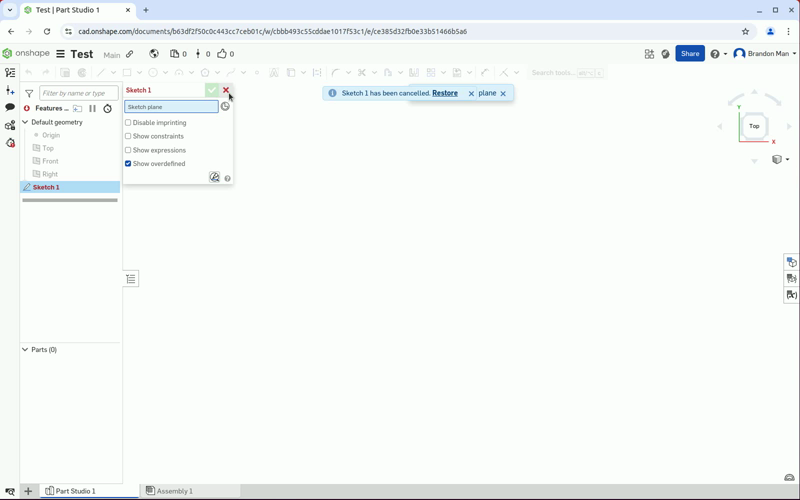
mouse_move(73, 150)
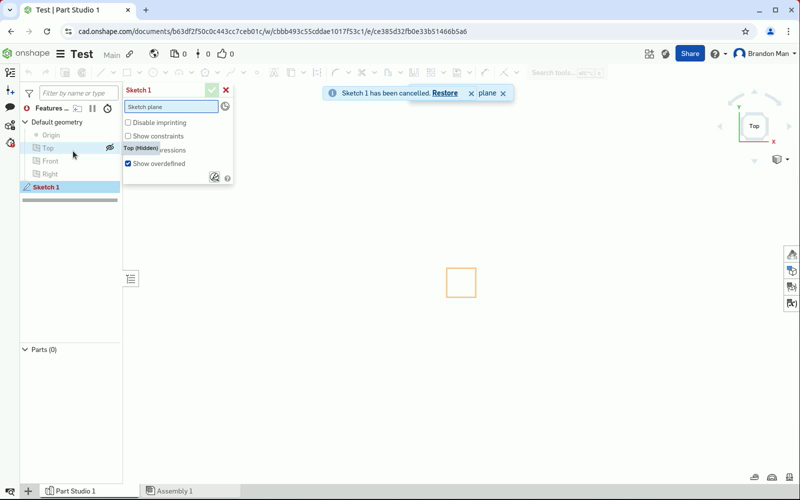
click(73, 150)
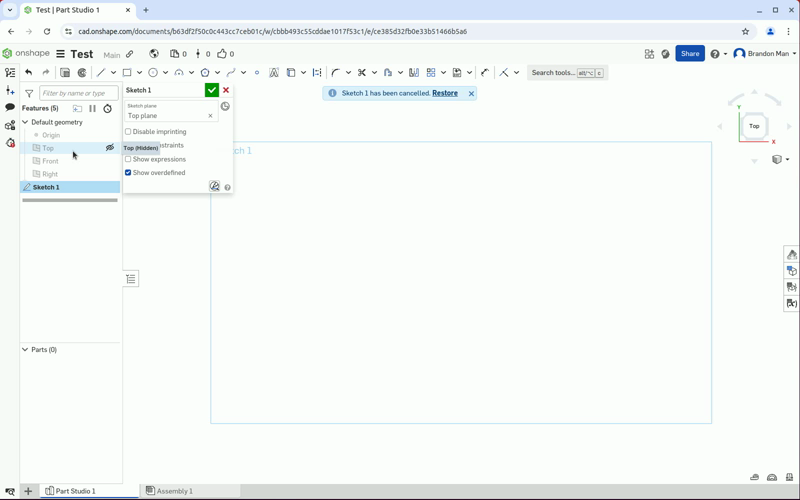
mouse_move(73, 352)
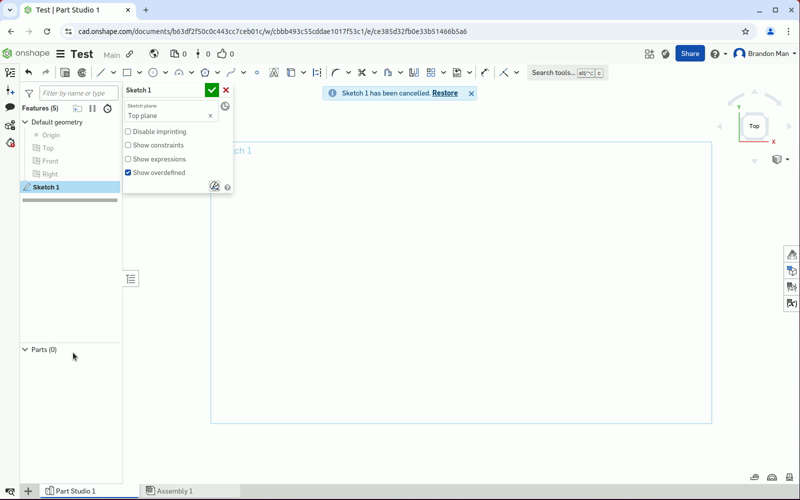
key(y)
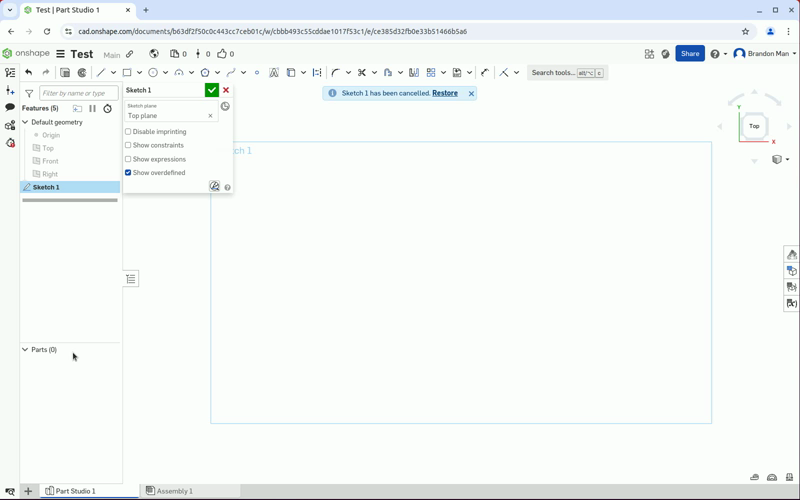
key(l)
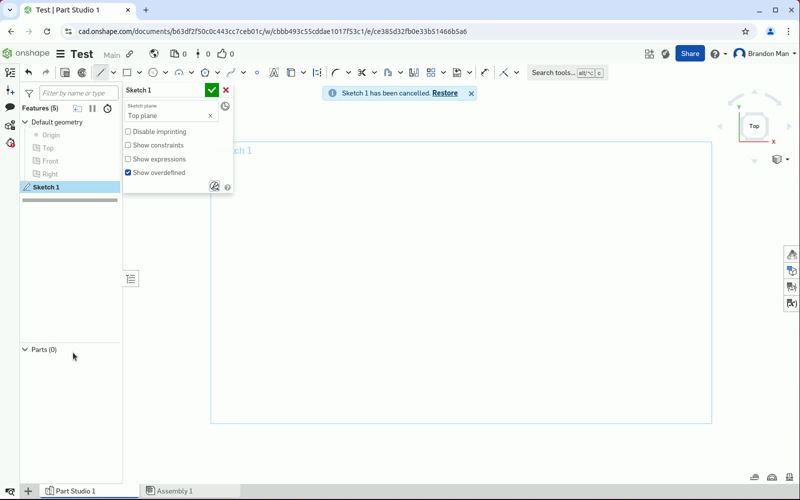
key_down(shift)
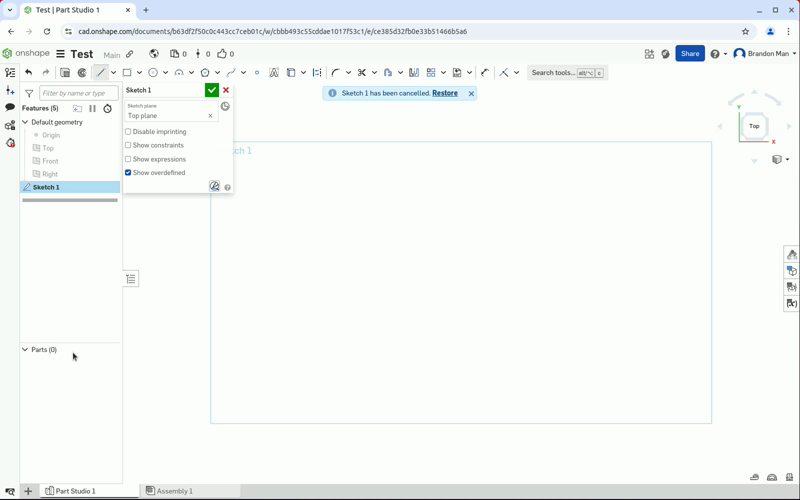
mouse_move(348, 395)
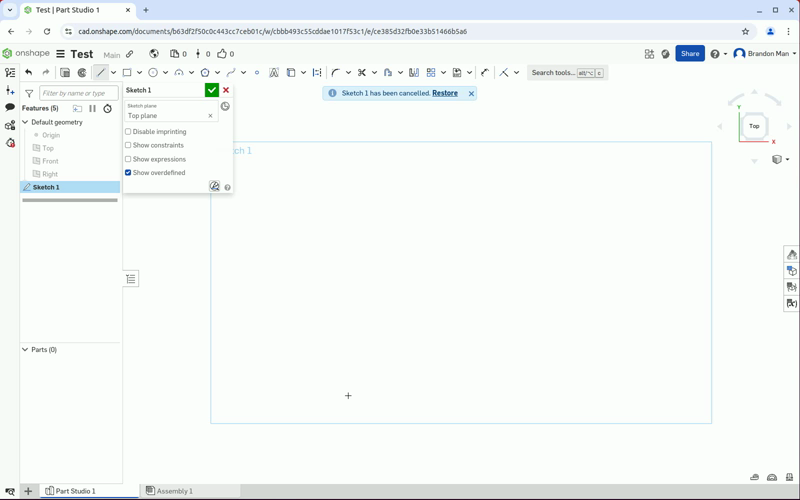
click(348, 395)
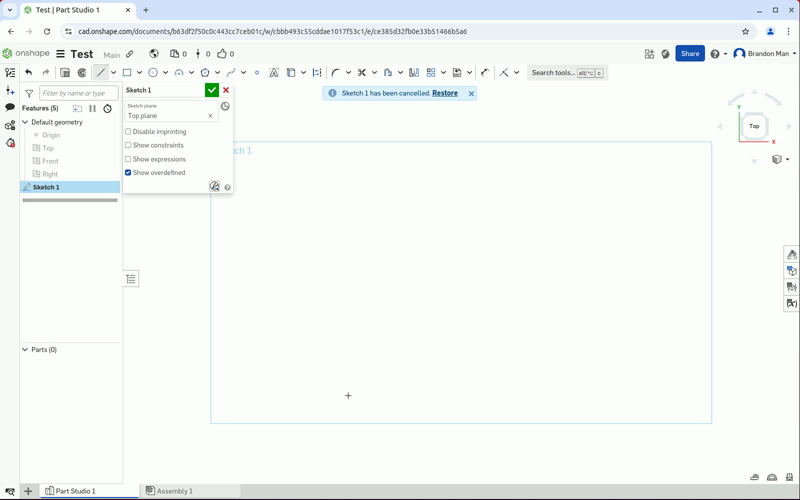
key_up(shift)
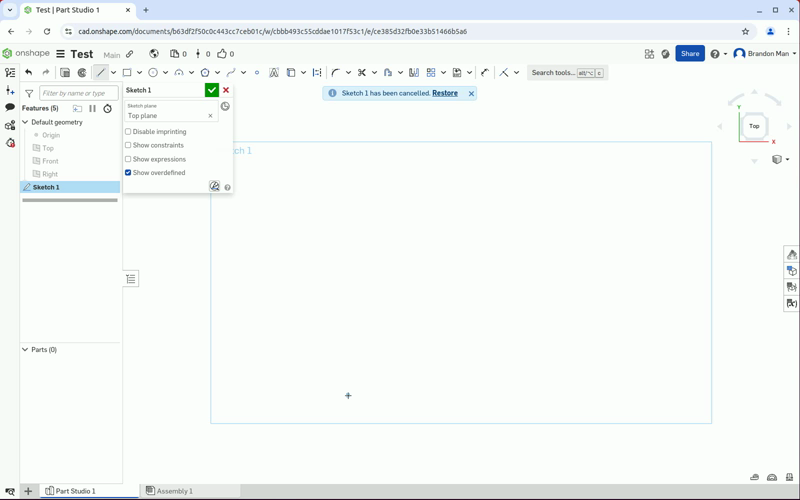
key_down(shift)
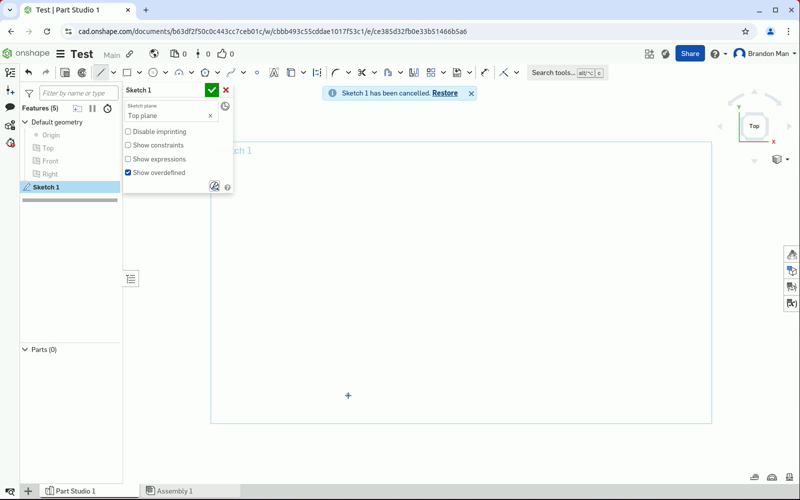
mouse_move(572, 395)
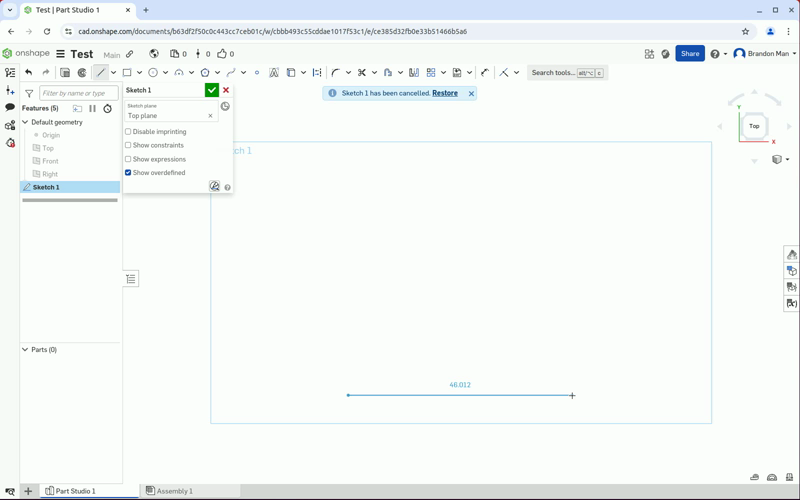
click(572, 395)
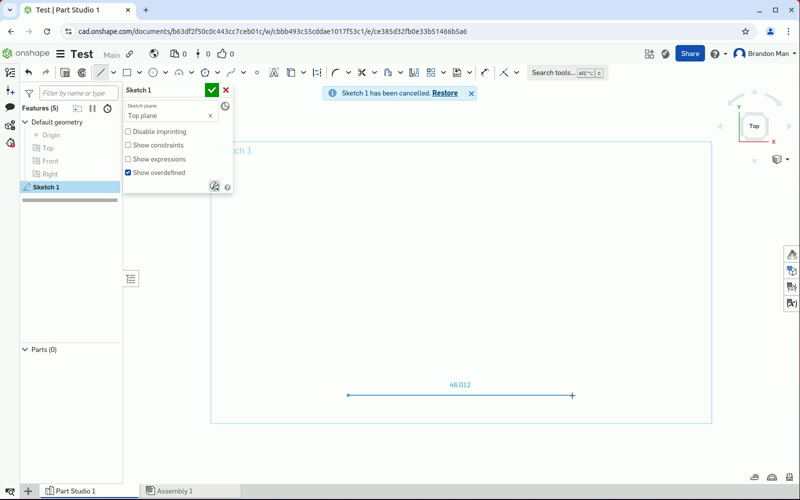
key_up(shift)
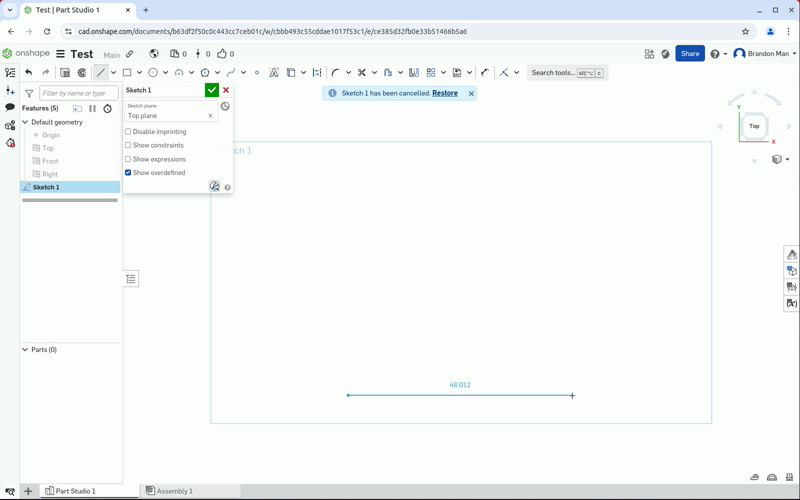
key_down(shift)
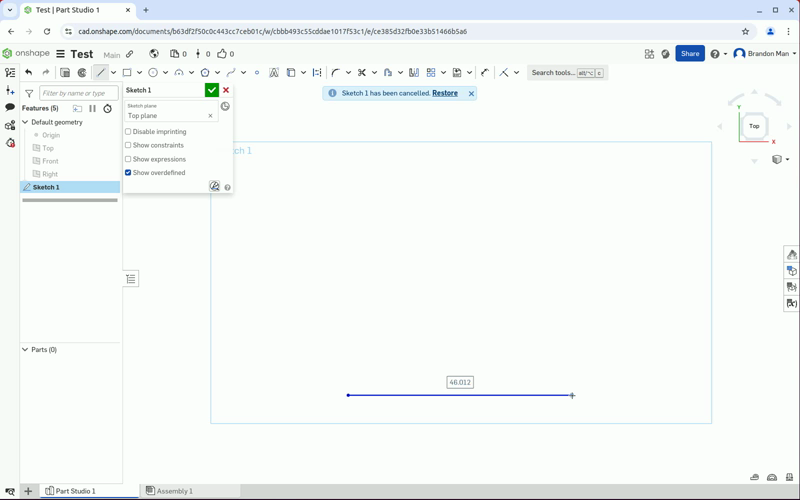
mouse_move(572, 171)
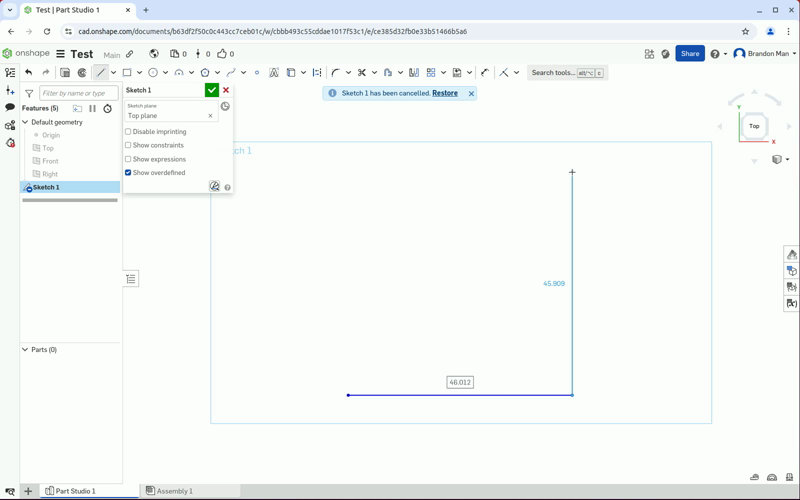
click(572, 171)
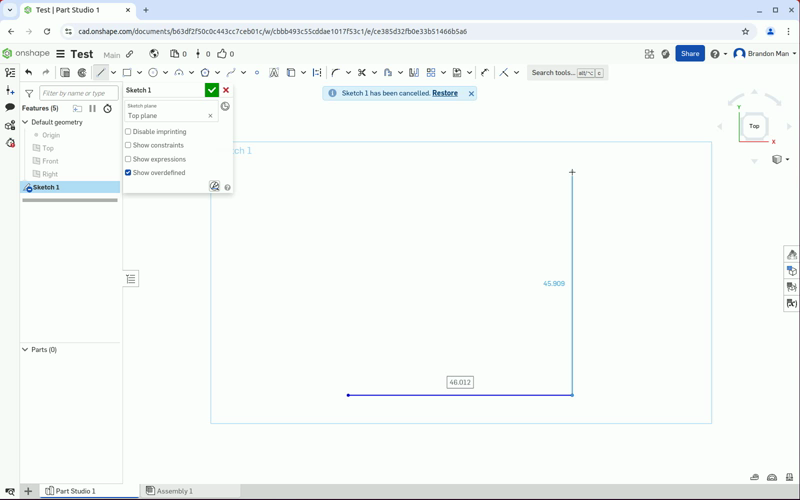
key_up(shift)
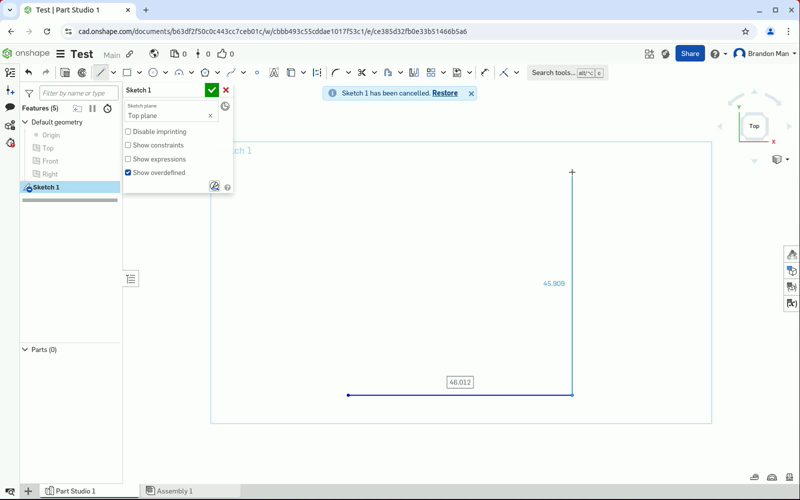
key_down(shift)
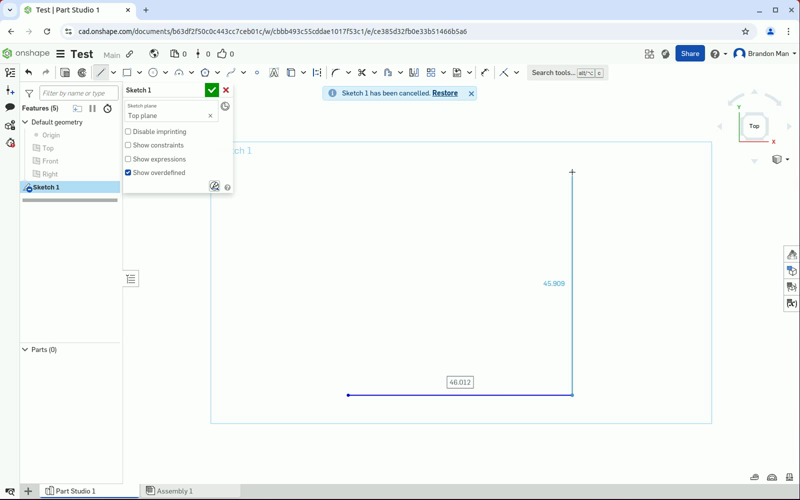
mouse_move(348, 171)
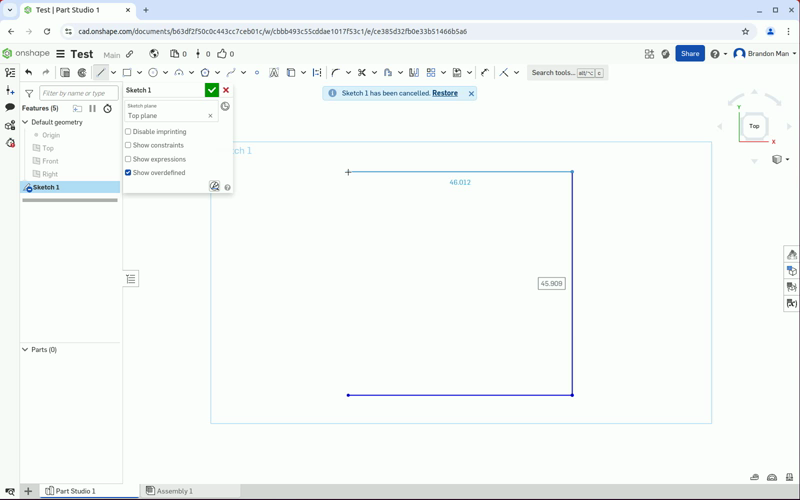
click(348, 171)
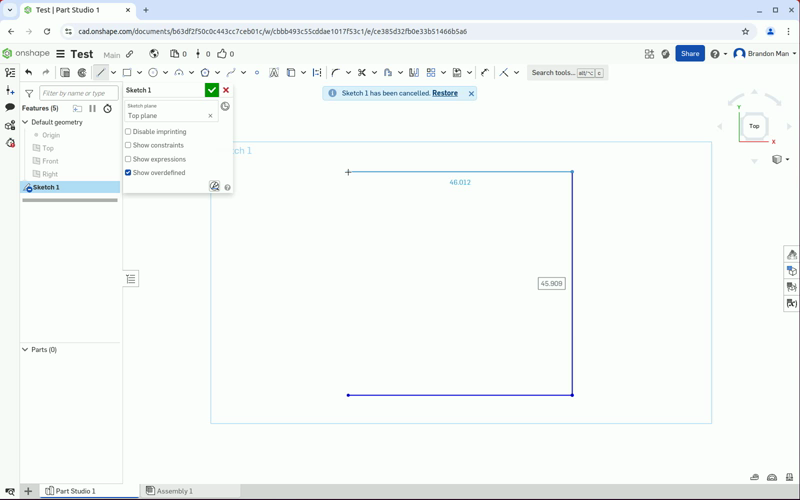
key_up(shift)
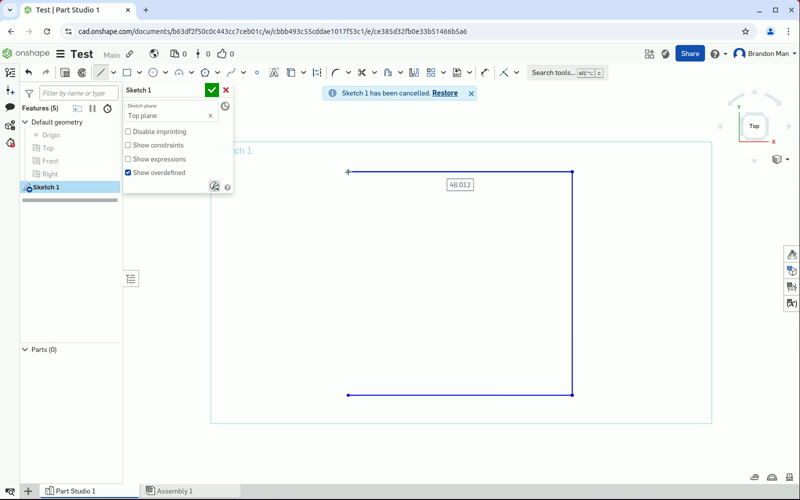
key_down(shift)
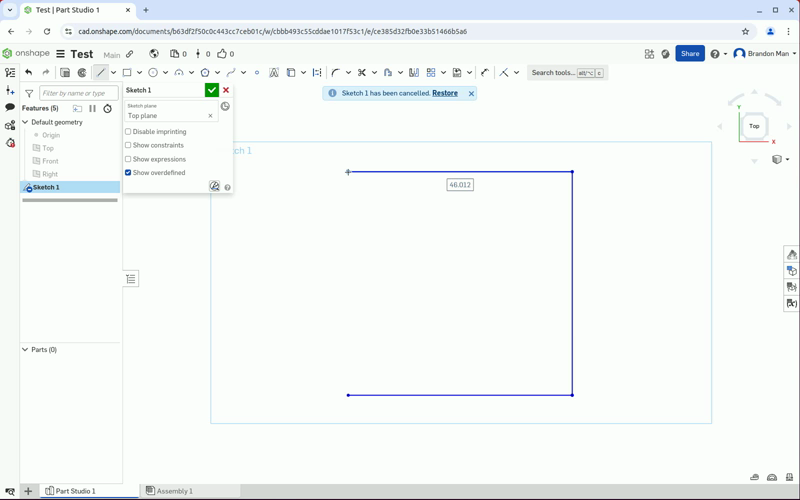
mouse_move(348, 395)
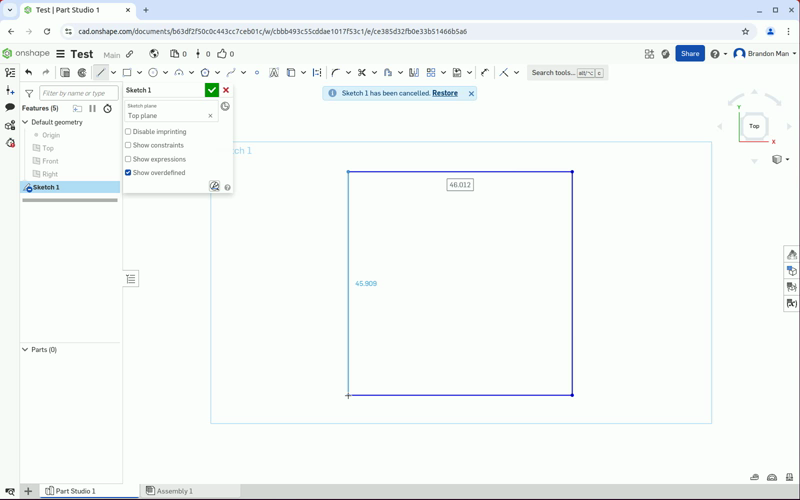
key_up(shift)
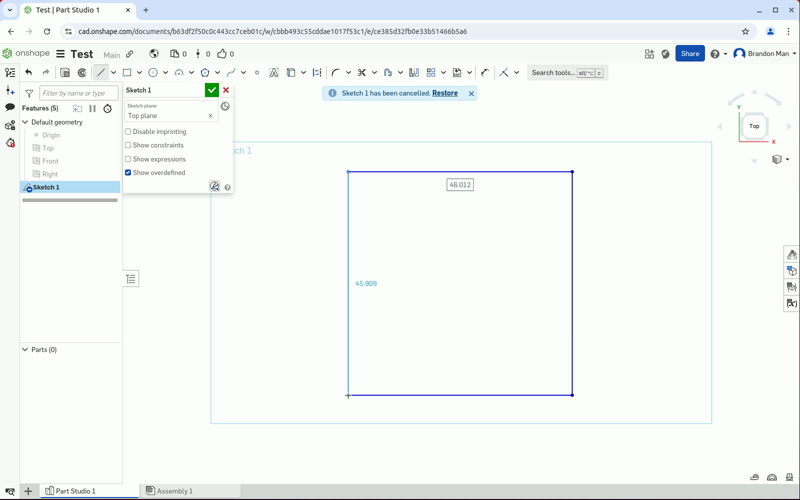
click(348, 395)
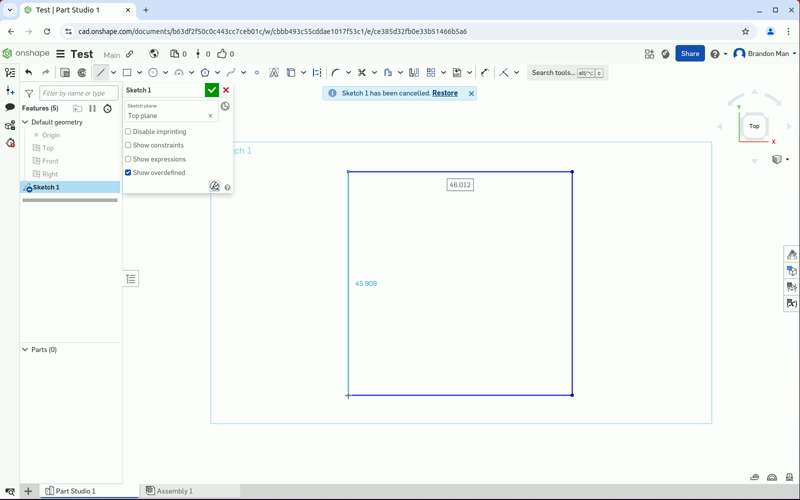
key(esc)
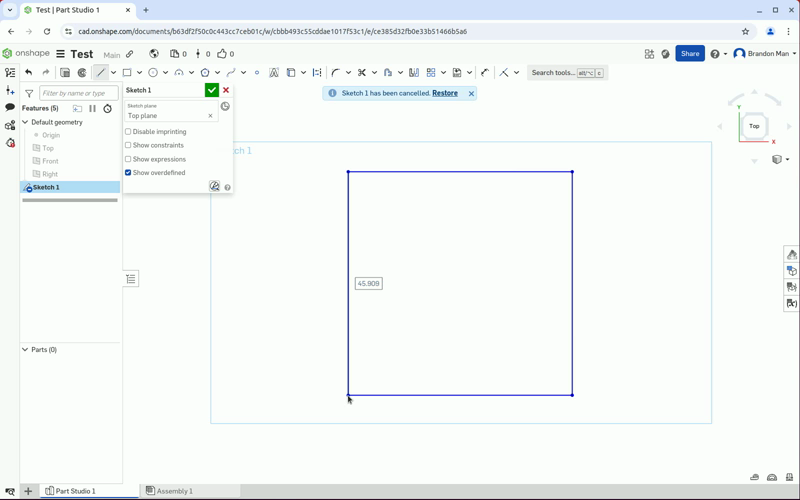
mouse_move(390, 361)
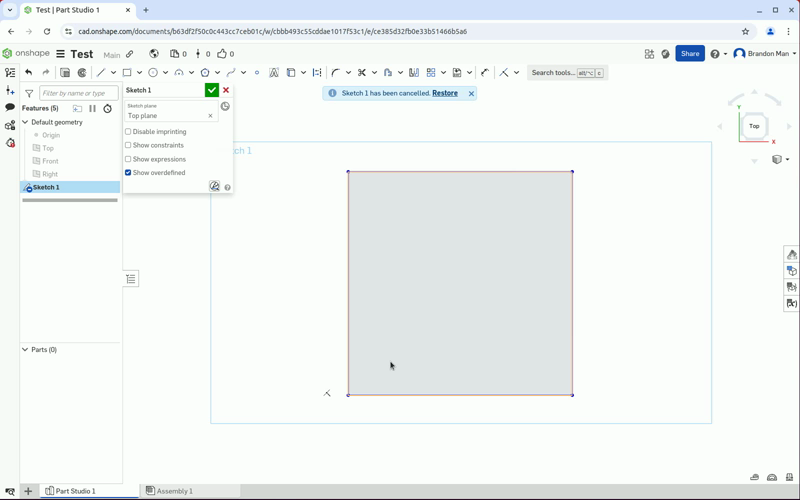
click(390, 361)
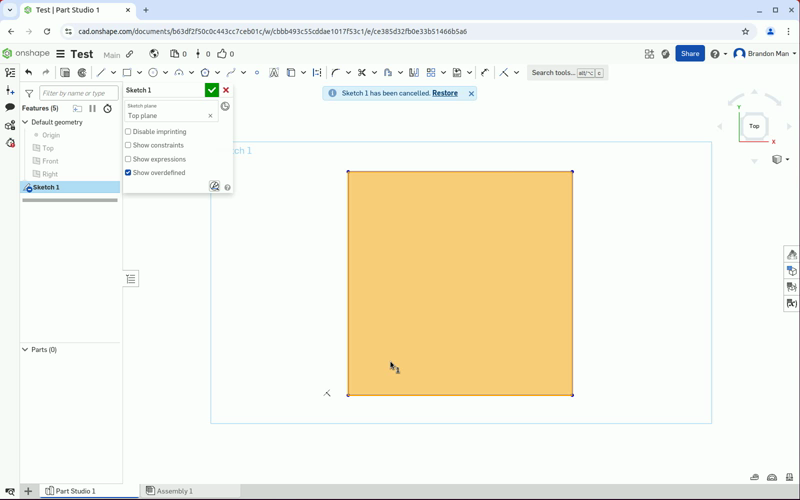
mouse_move(73, 352)
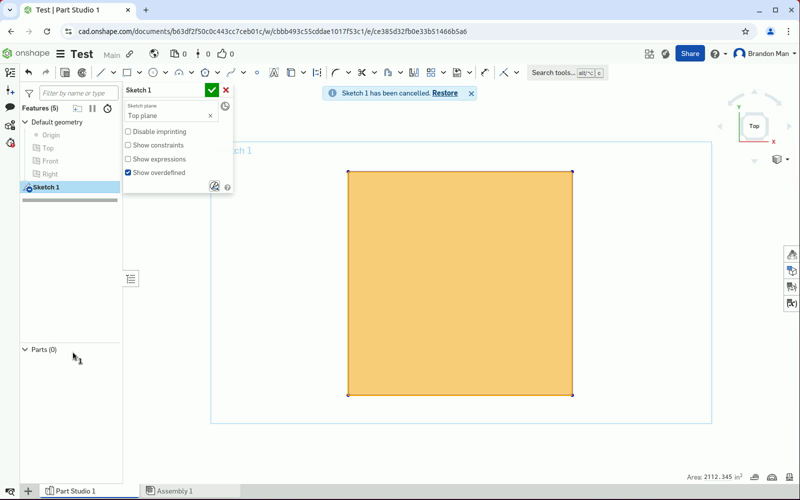
key(shift+y)
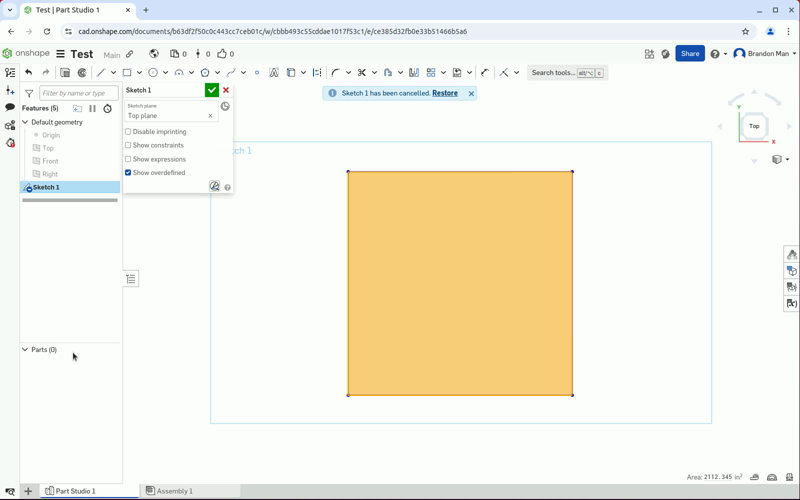
key(shift+e)
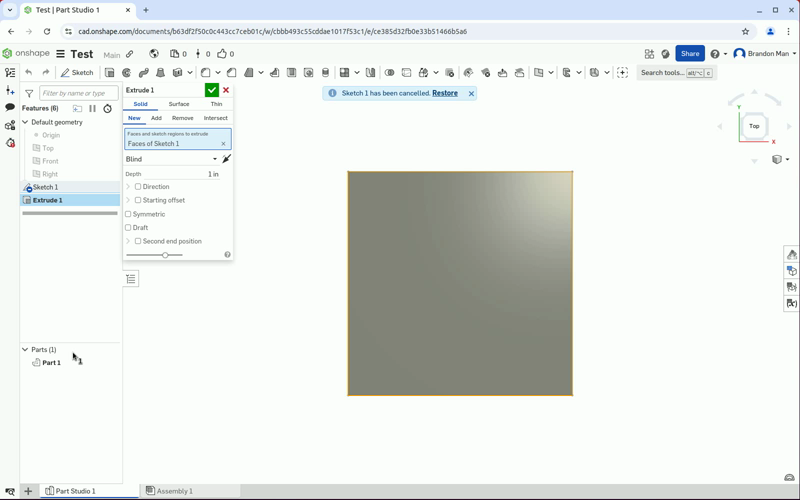
mouse_move(143, 106)
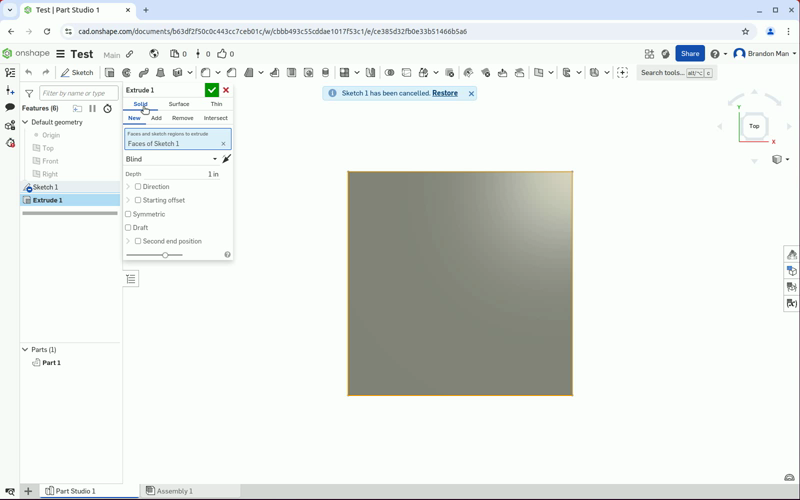
click(143, 106)
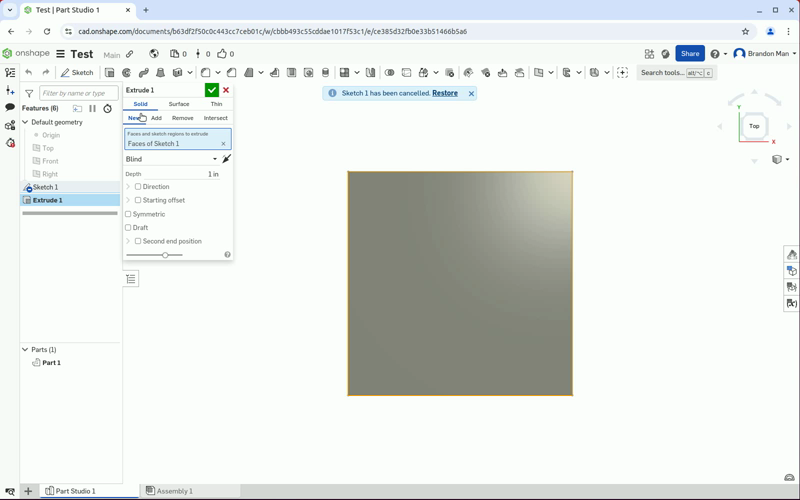
mouse_move(137, 120)
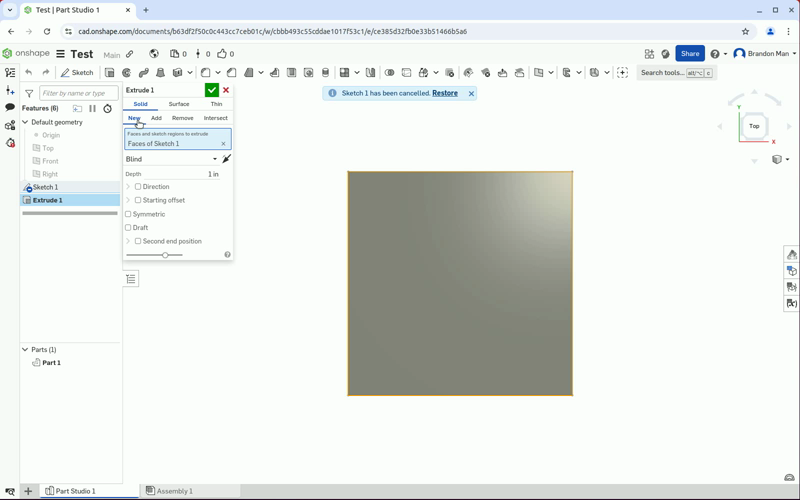
click(137, 120)
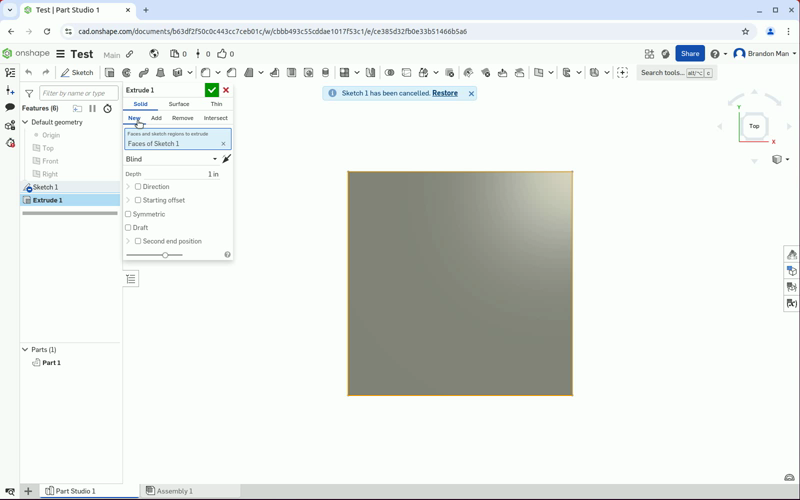
key(tab, 4)
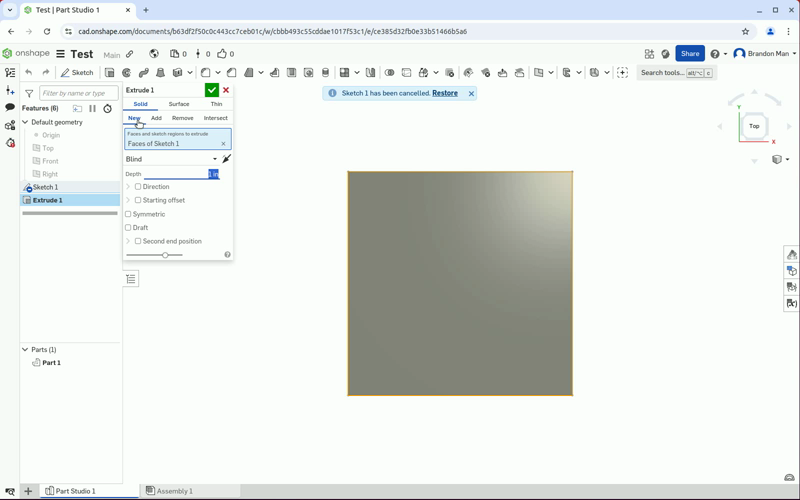
text(3.129)
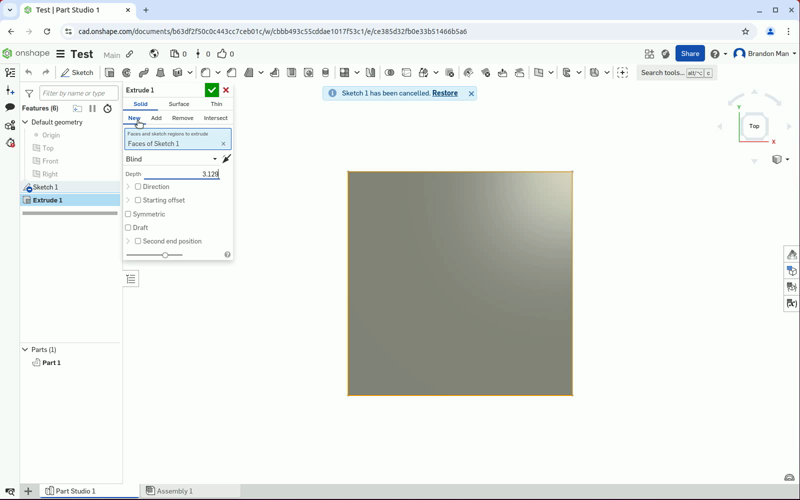
key(enter)
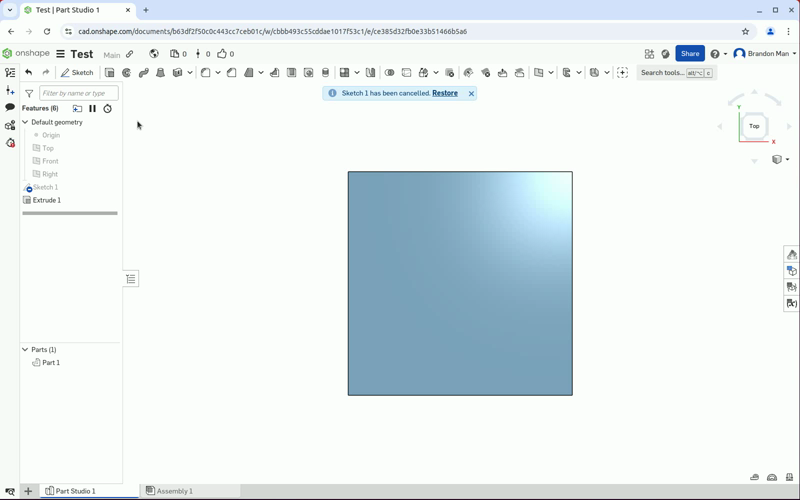
key(shift+h)
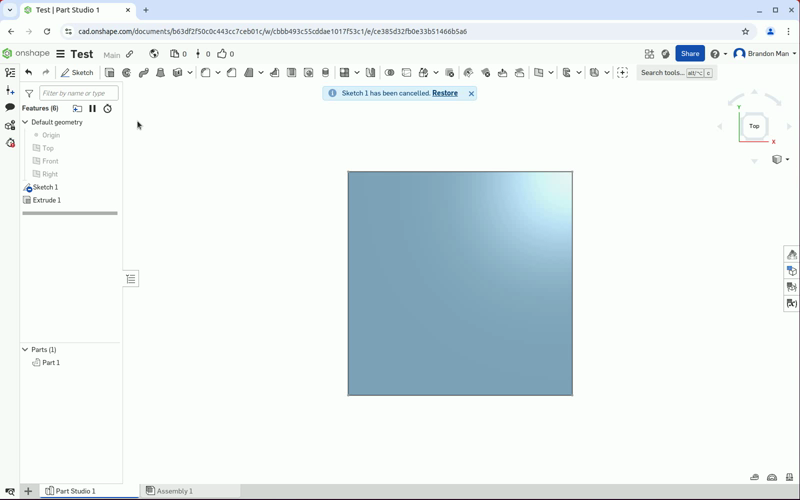
key(shift+h)
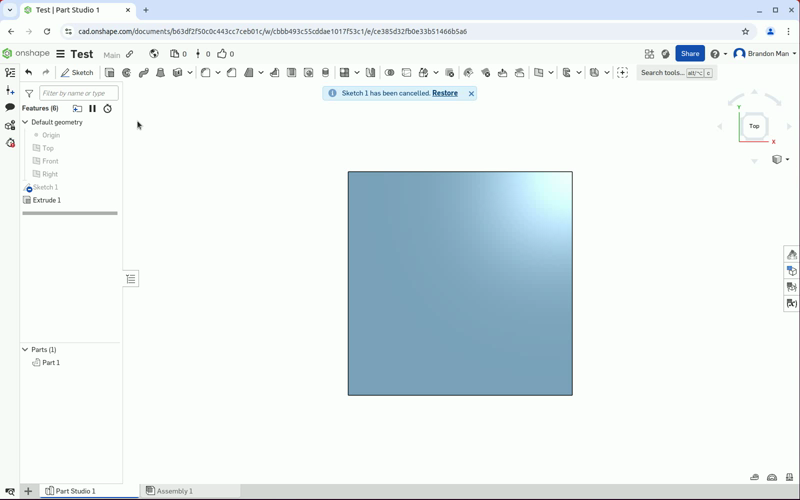
mouse_move(73, 189)
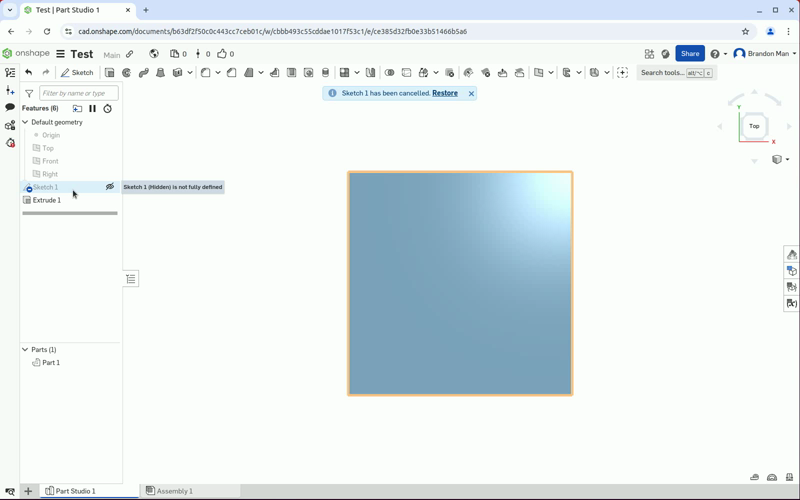
click(73, 189)
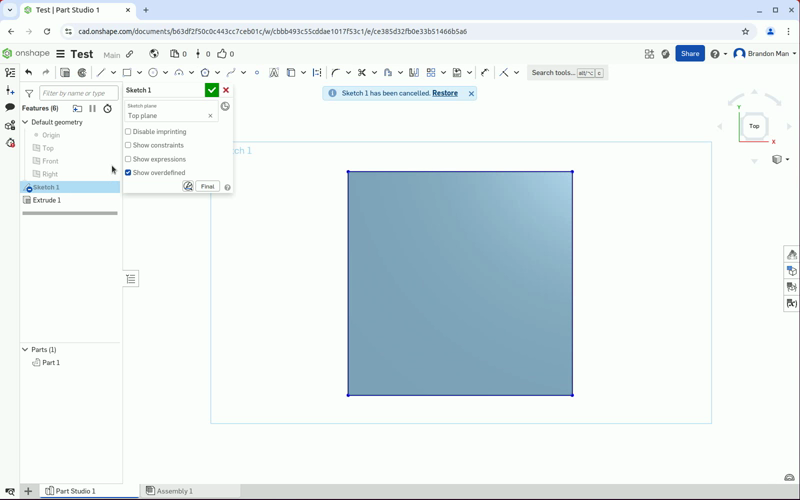
mouse_move(229, 92)
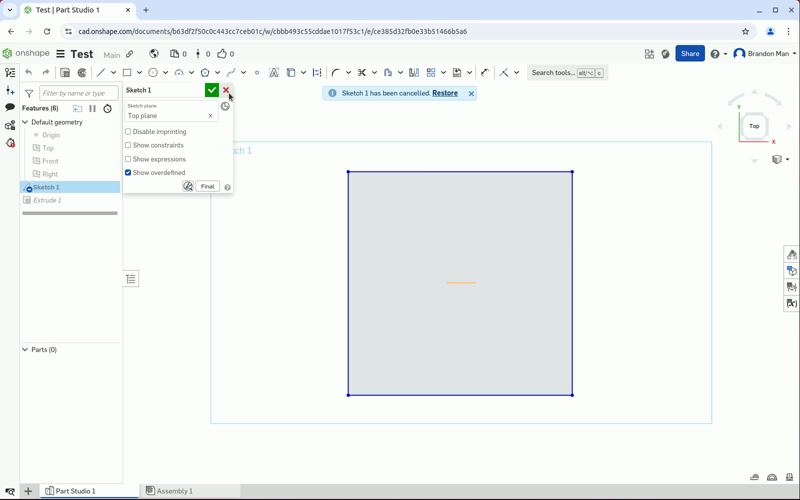
click(229, 92)
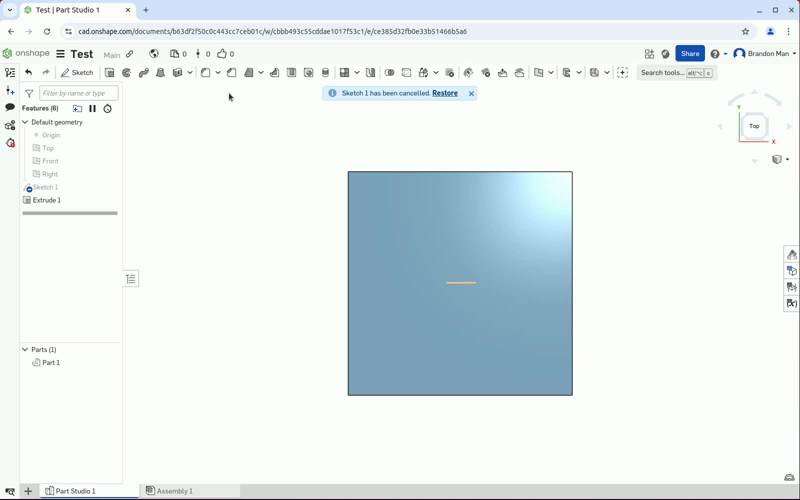
mouse_move(541, 75)
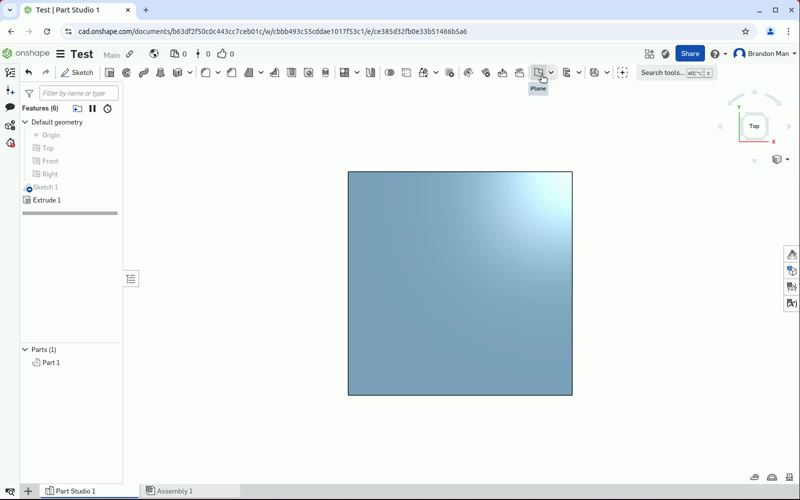
click(541, 75)
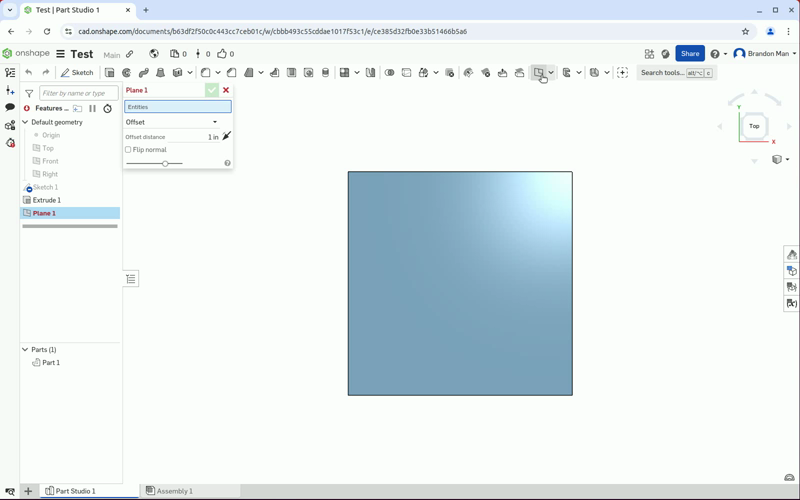
mouse_move(73, 150)
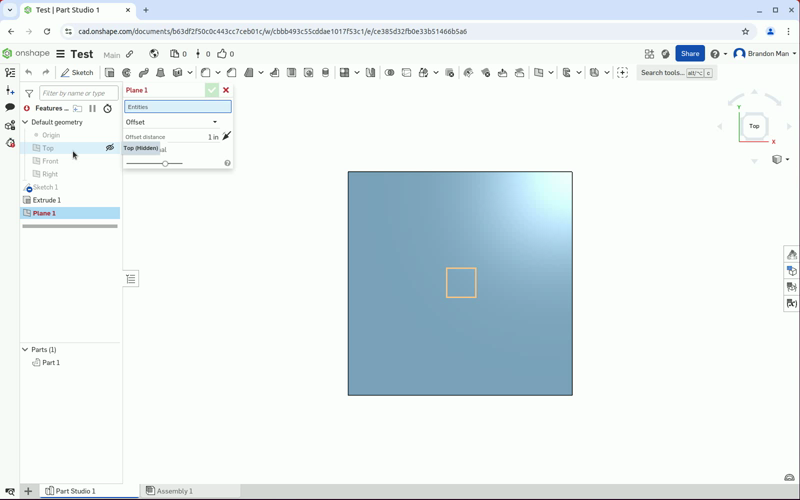
click(73, 150)
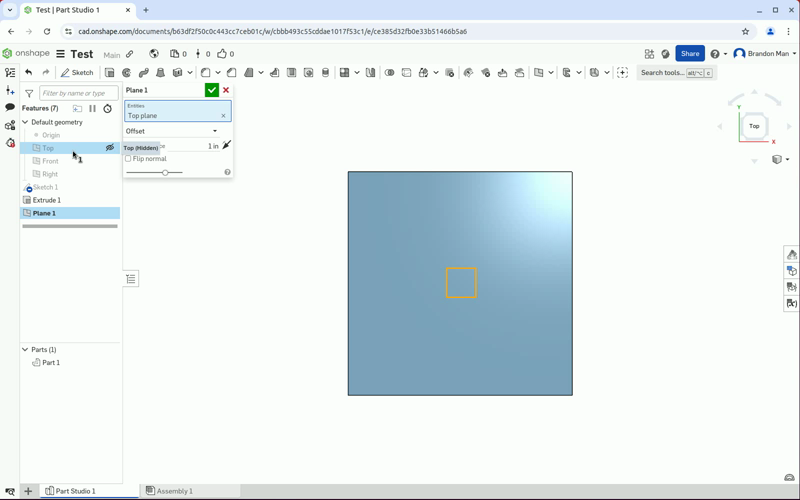
key(tab, 2)
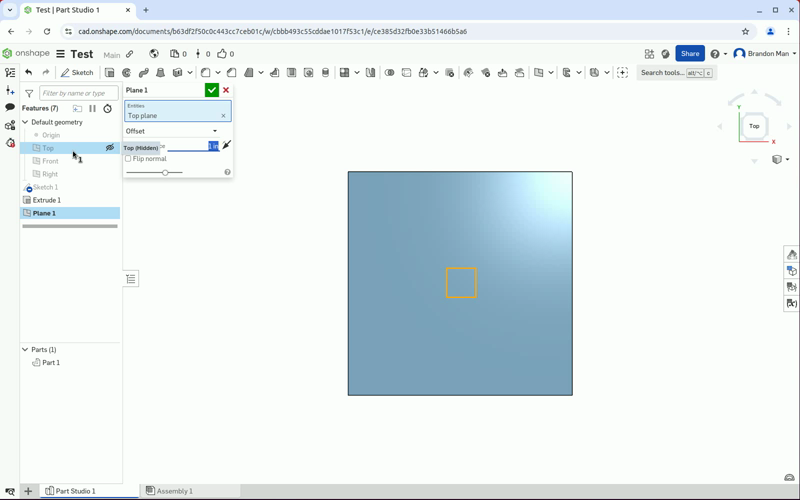
text(3.143)
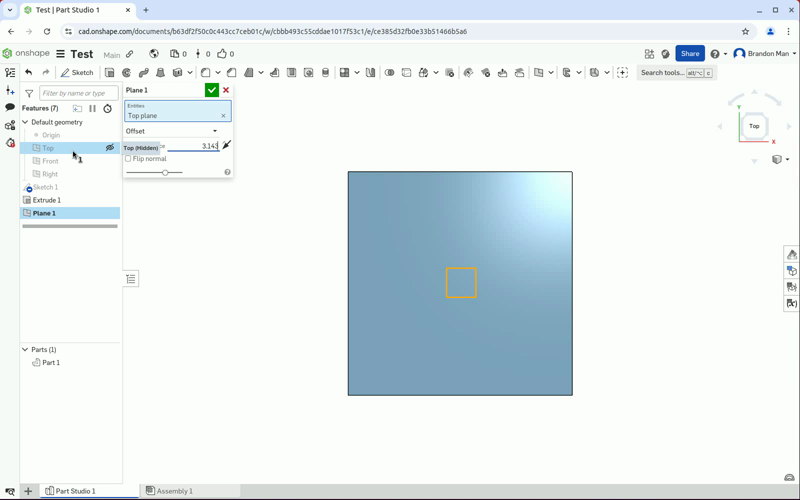
key(enter, 2)
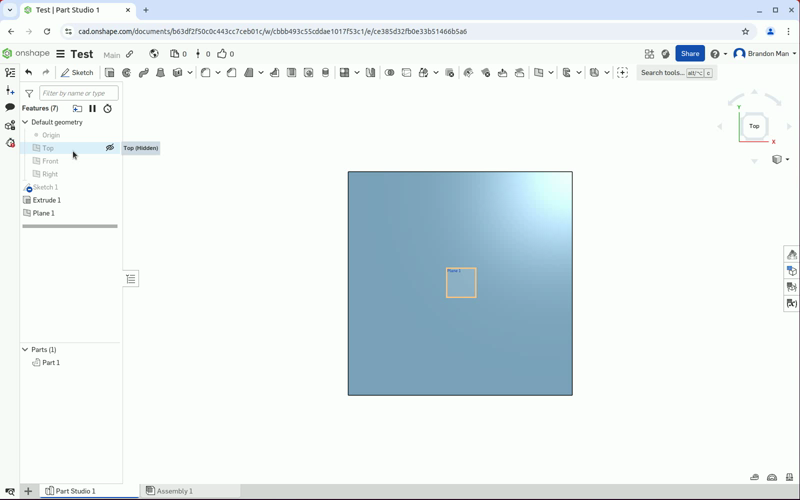
key(shift+s)
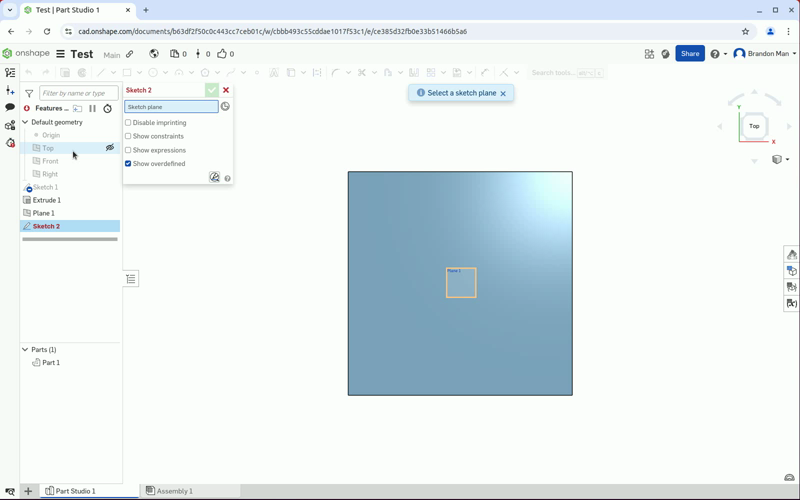
mouse_move(73, 215)
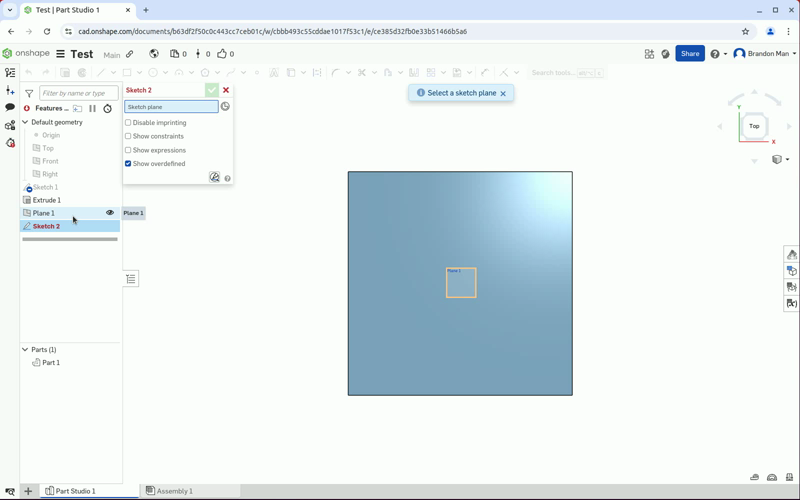
click(73, 215)
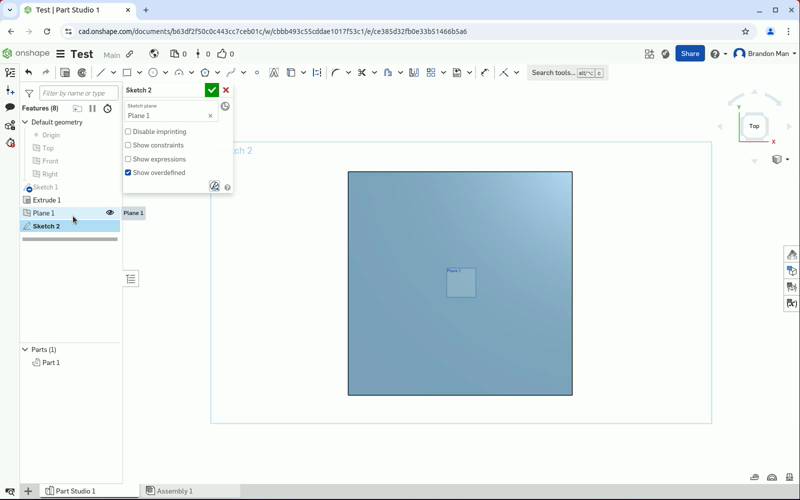
mouse_move(73, 352)
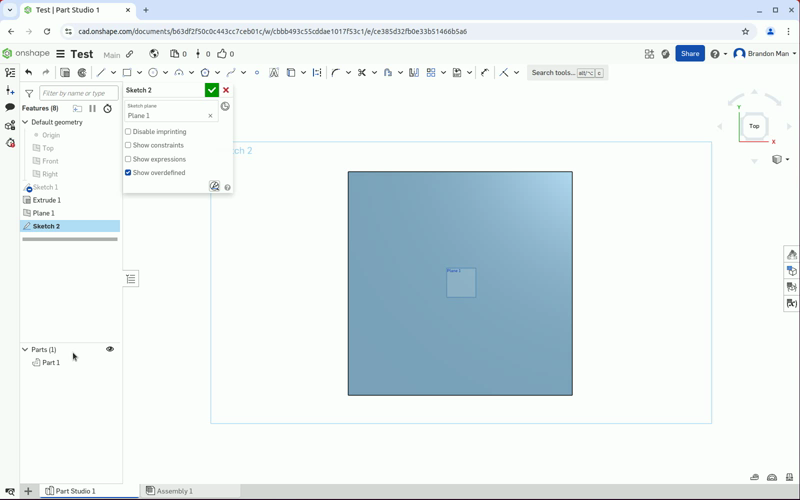
key(y)
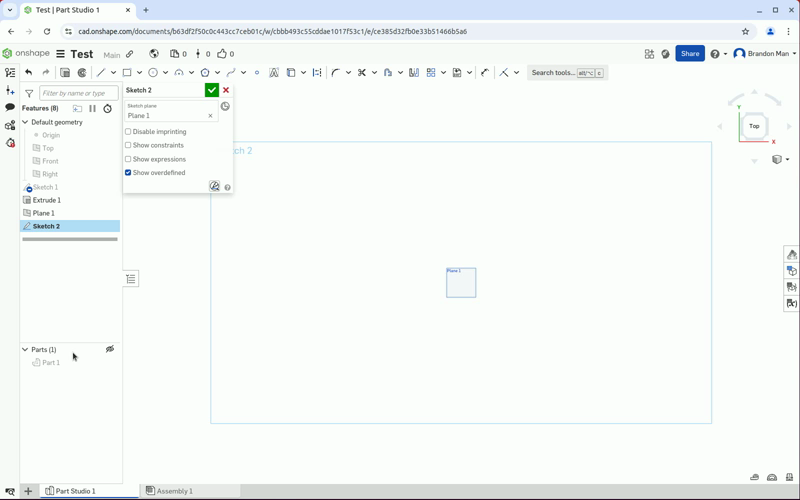
key(c)
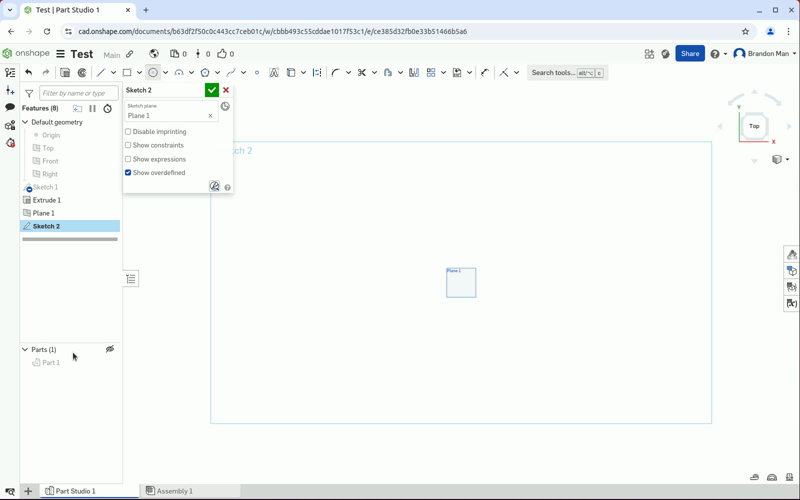
key_down(shift)
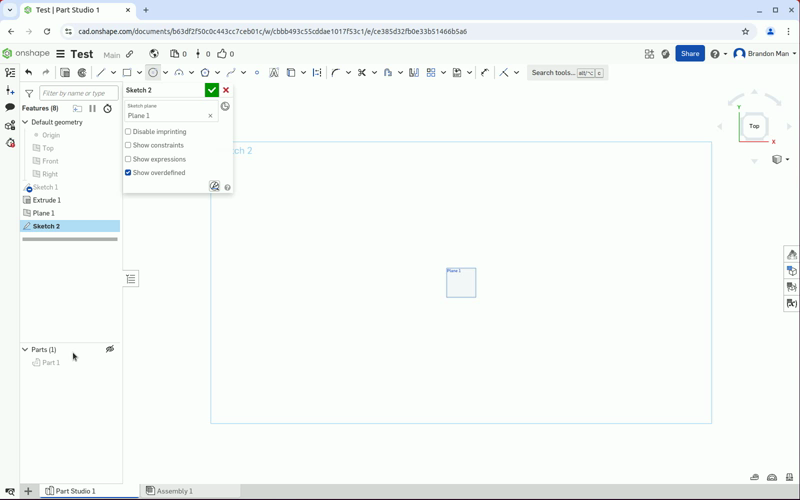
mouse_move(461, 286)
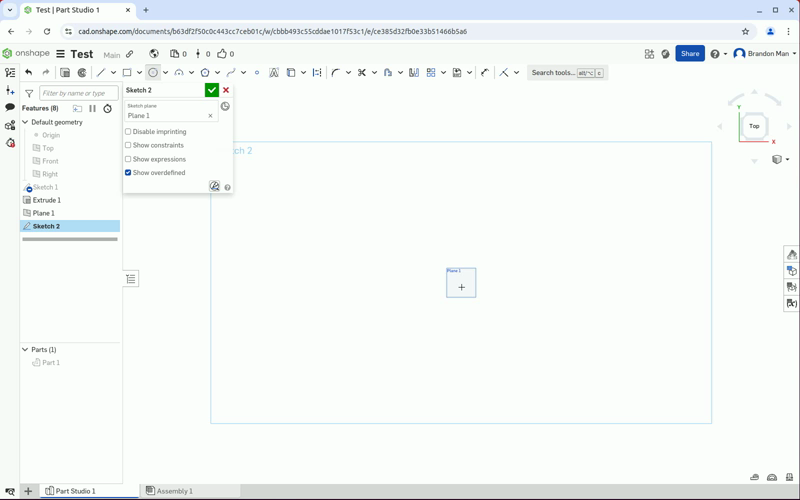
click(461, 286)
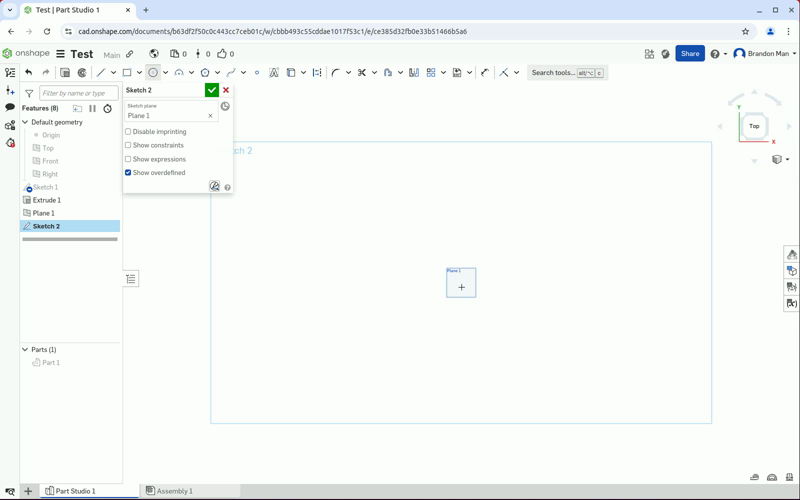
key_up(shift)
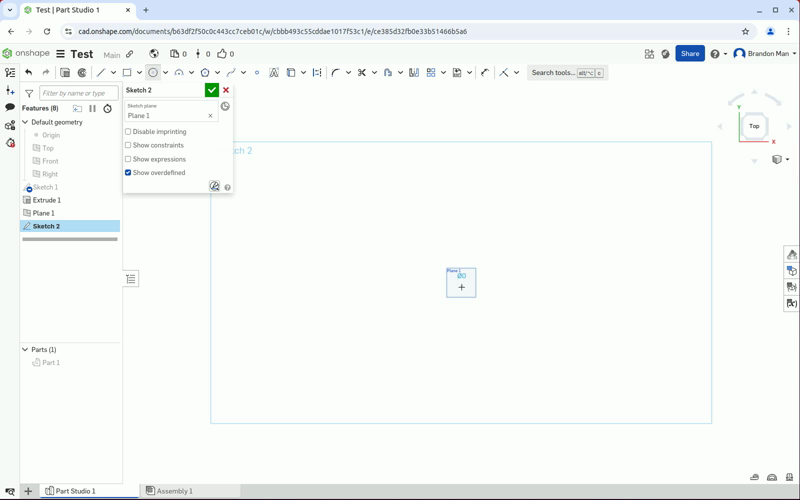
mouse_move(551, 286)
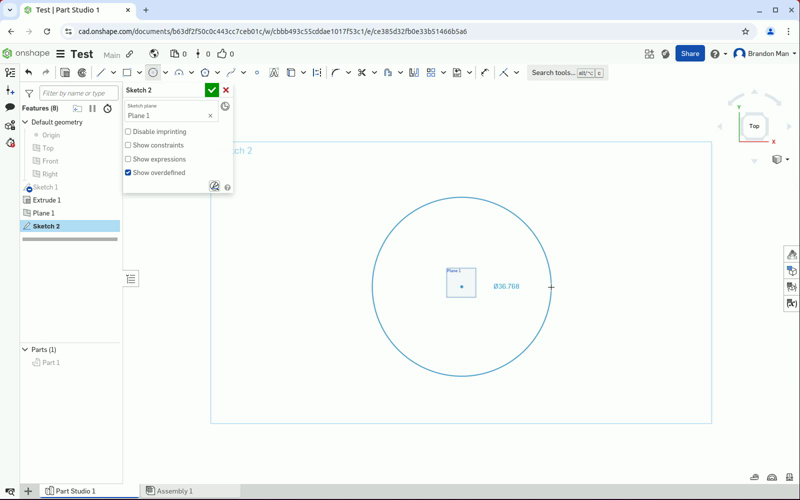
click(551, 286)
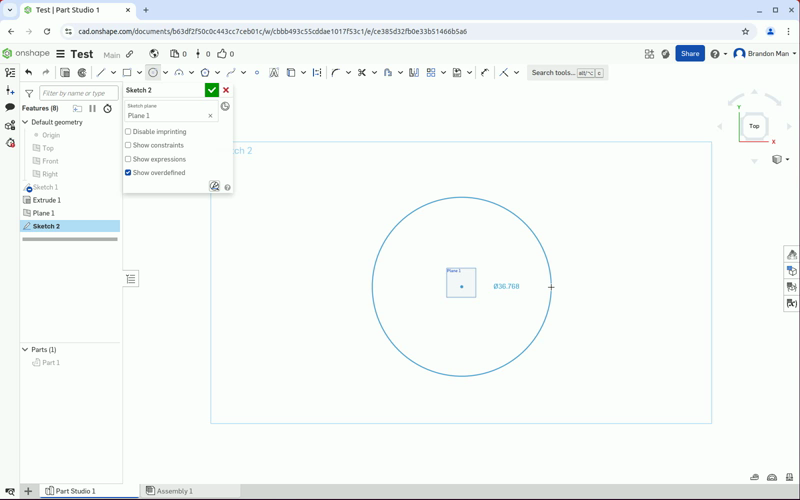
key(esc)
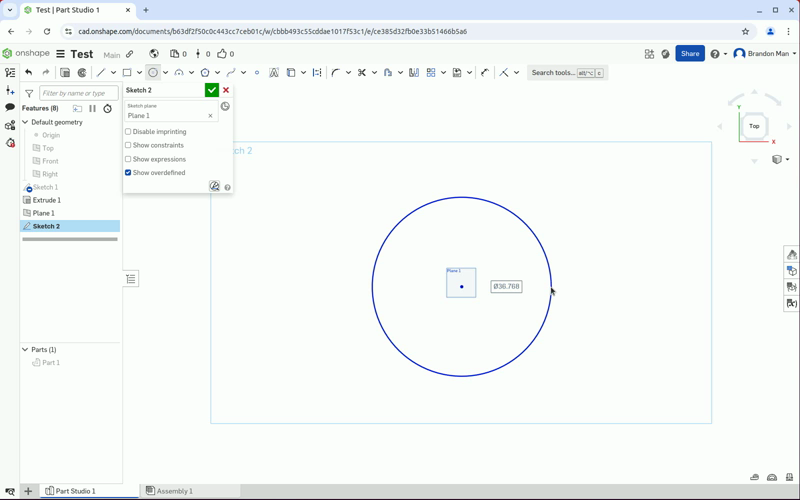
mouse_move(461, 302)
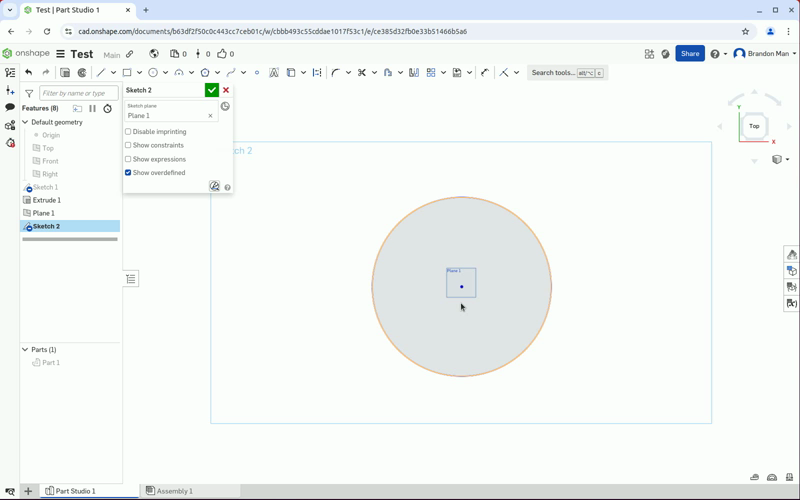
click(461, 302)
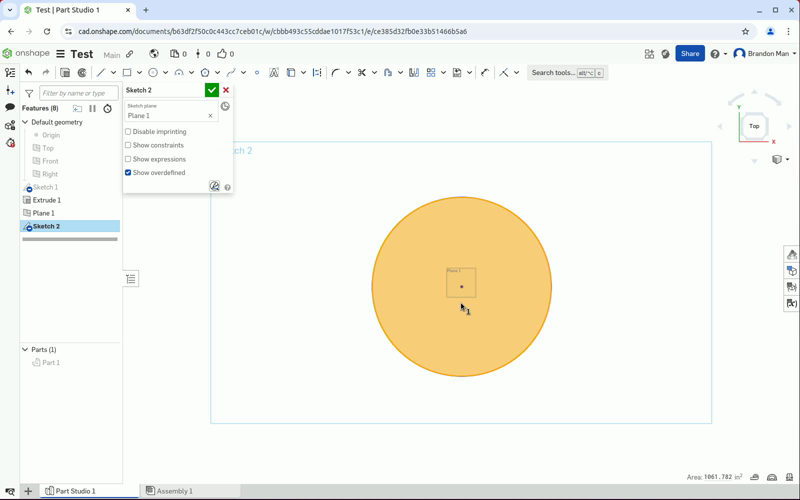
mouse_move(73, 352)
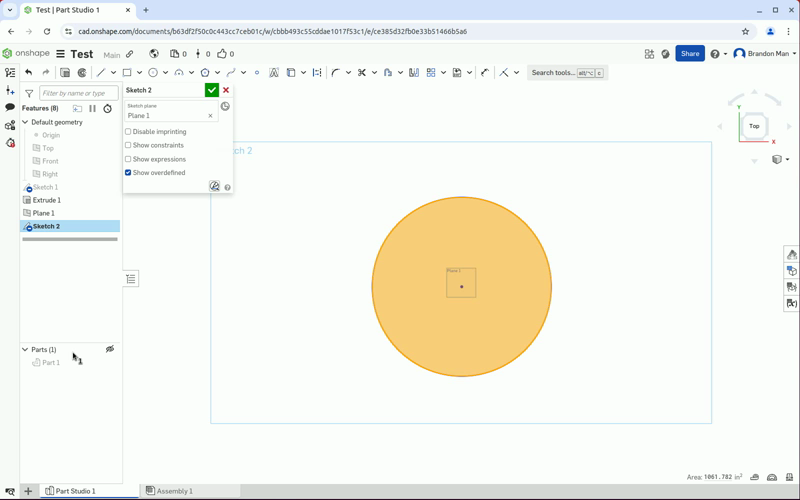
key(shift+y)
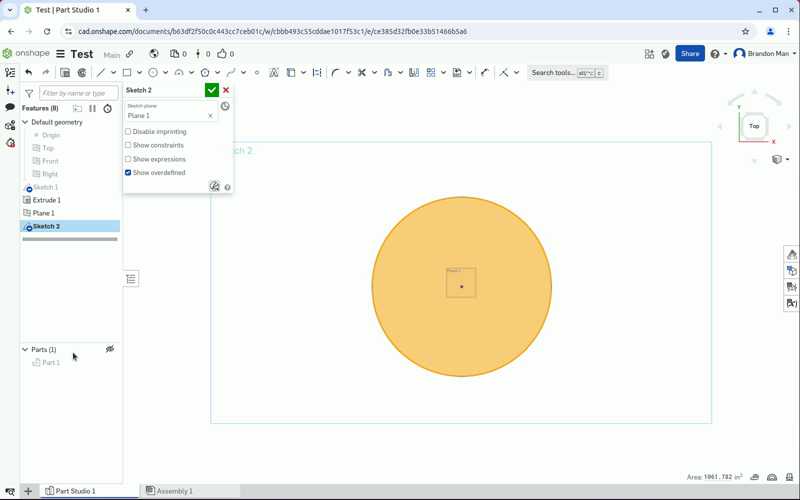
key(shift+e)
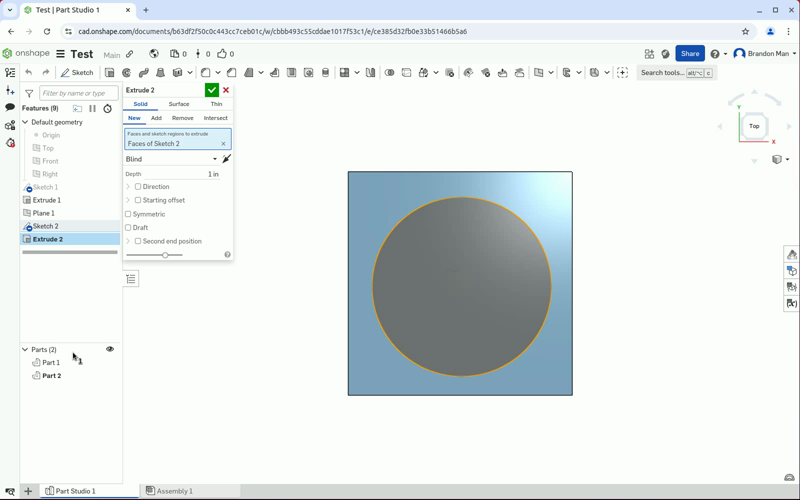
mouse_move(143, 106)
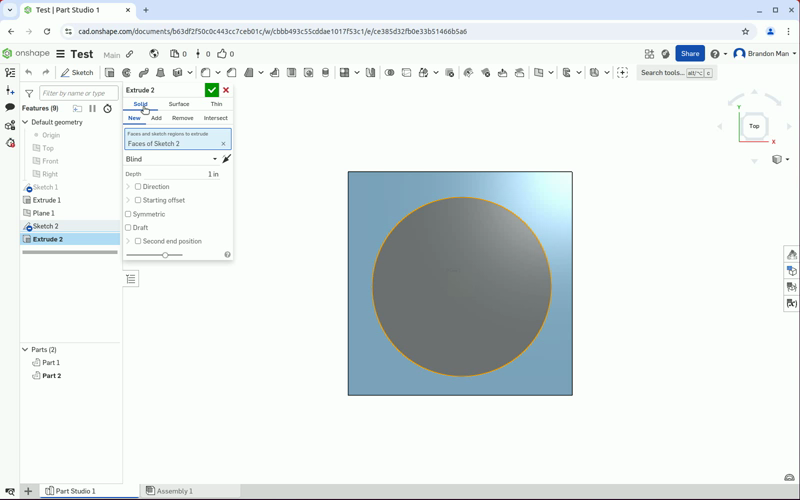
click(143, 106)
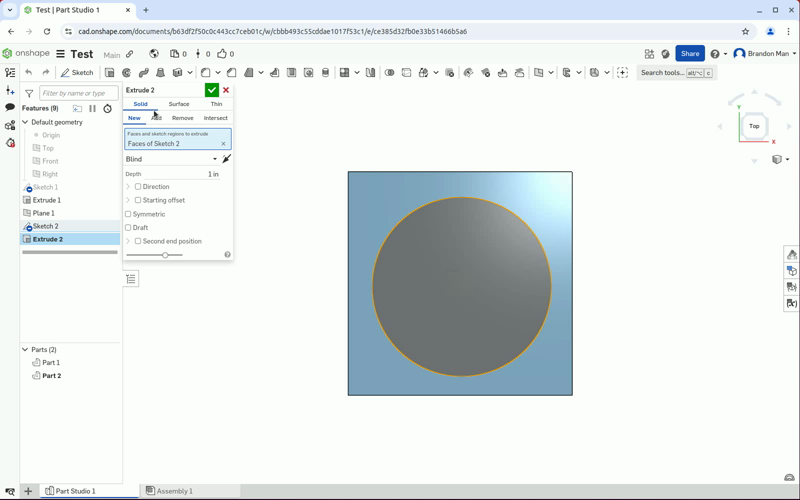
mouse_move(186, 120)
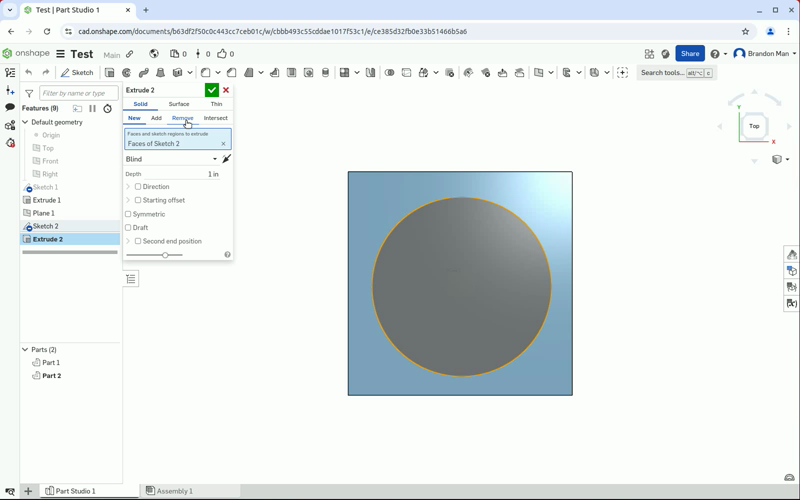
click(186, 120)
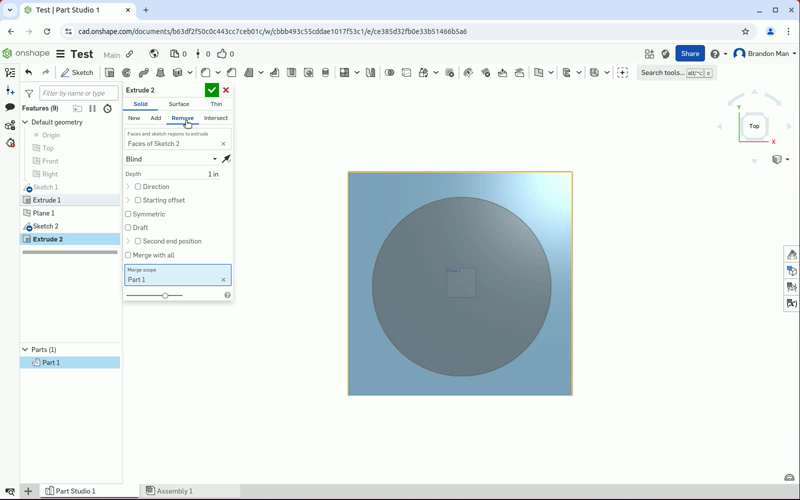
key(tab, 4)
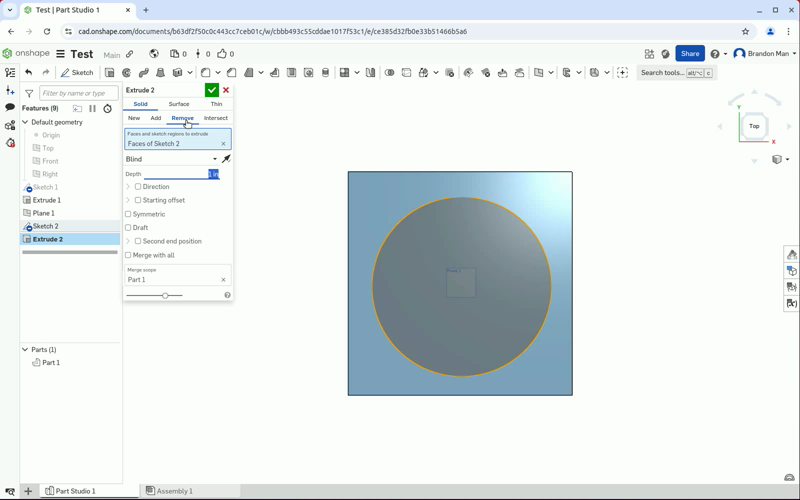
text(0.481)
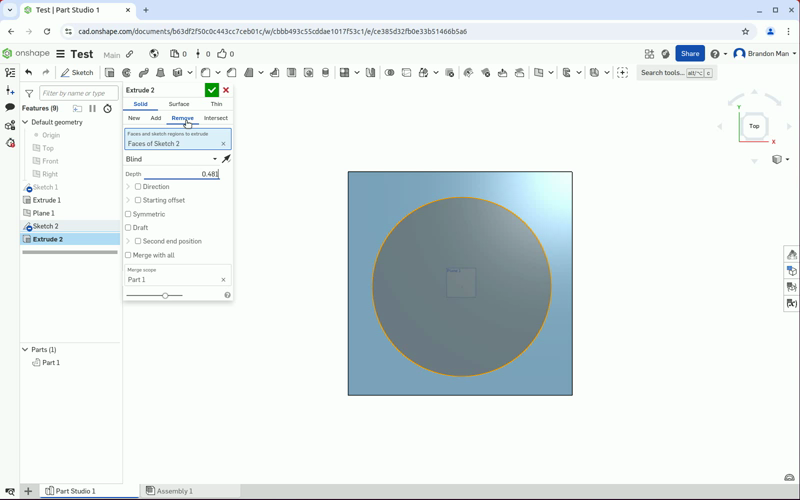
key(tab, 6)
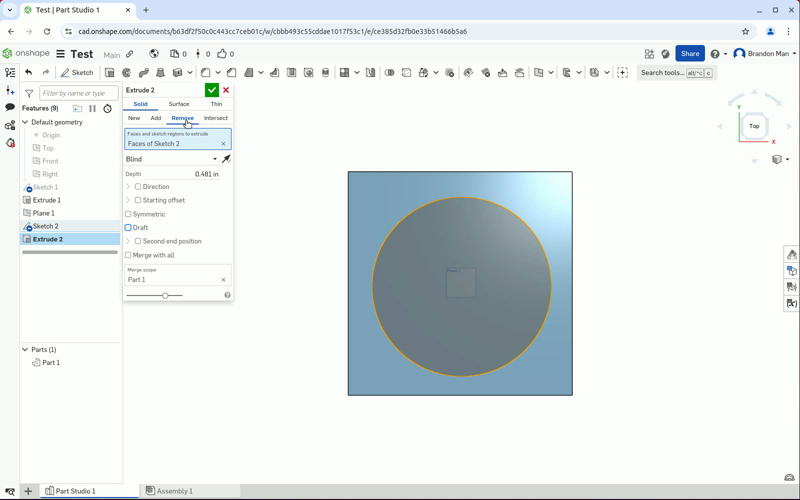
key(space)
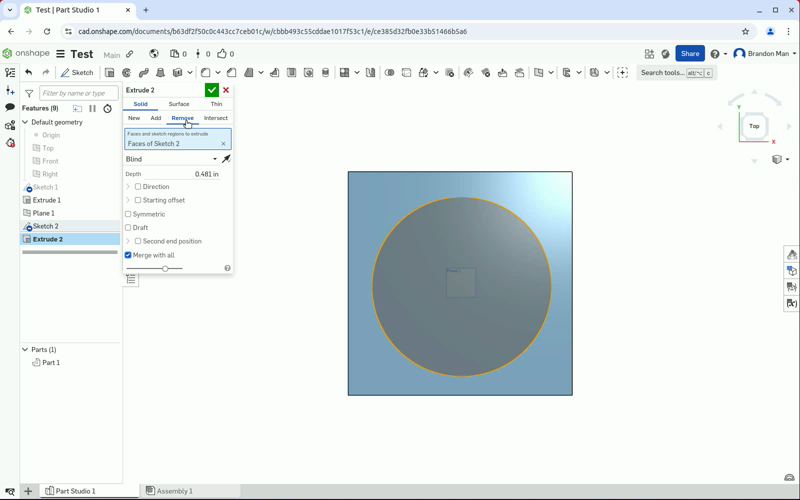
key(enter)
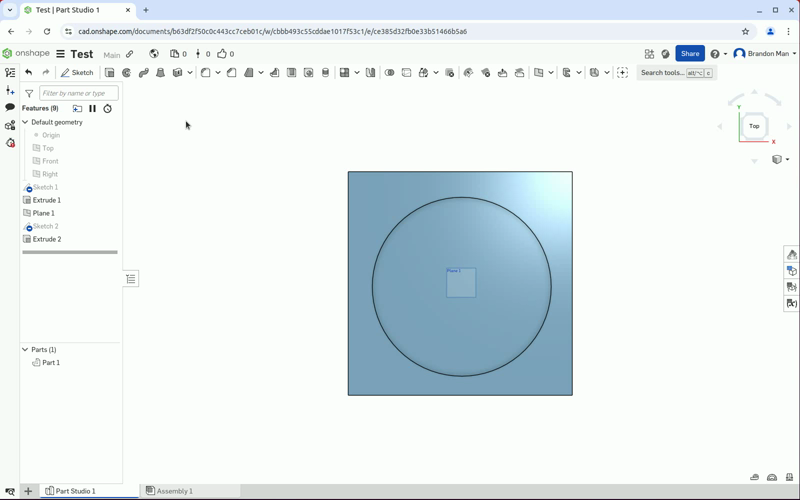
key(shift+h)
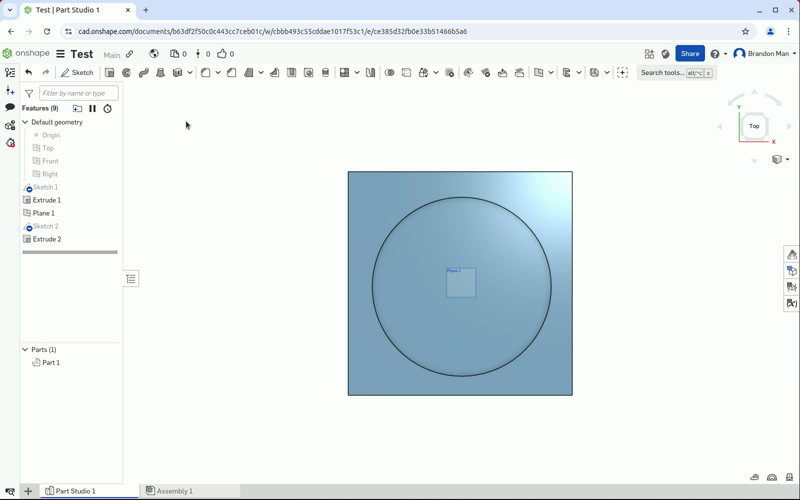
key(shift+h)
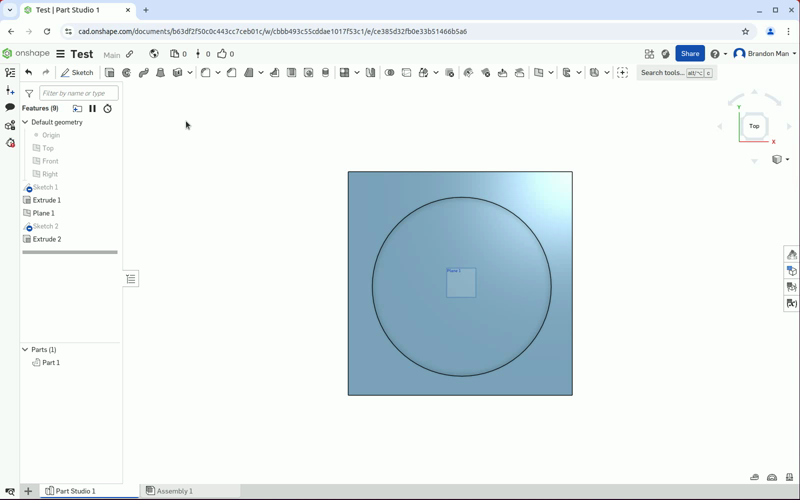
mouse_move(73, 189)
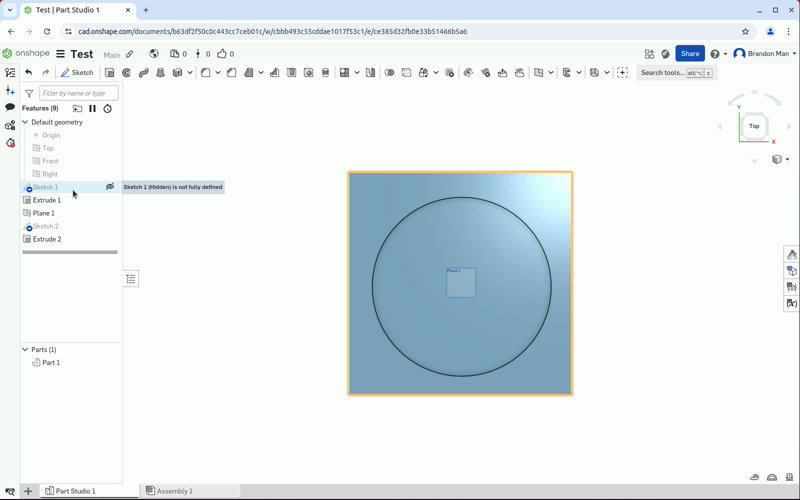
click(73, 189)
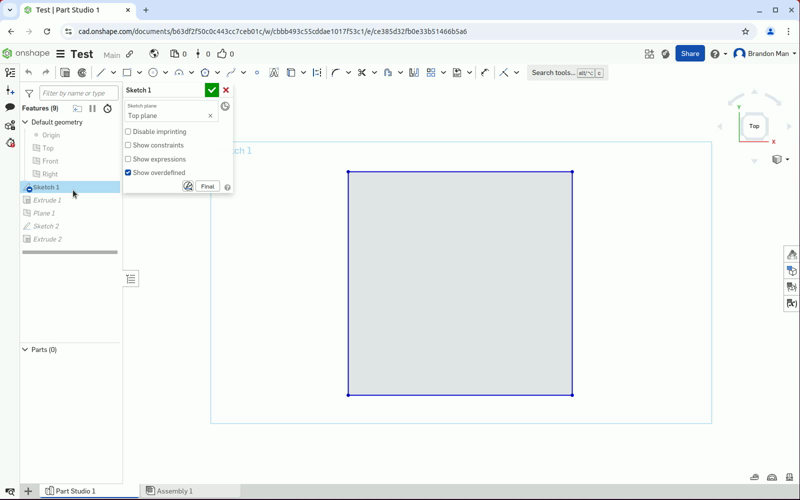
mouse_move(229, 92)
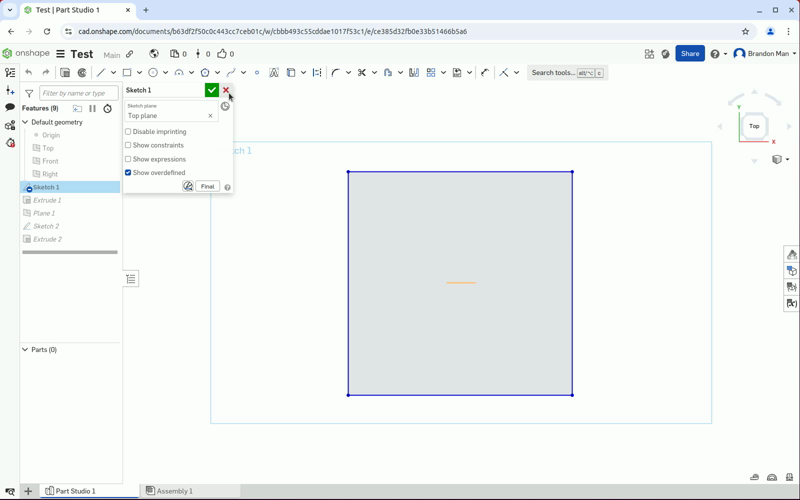
click(229, 92)
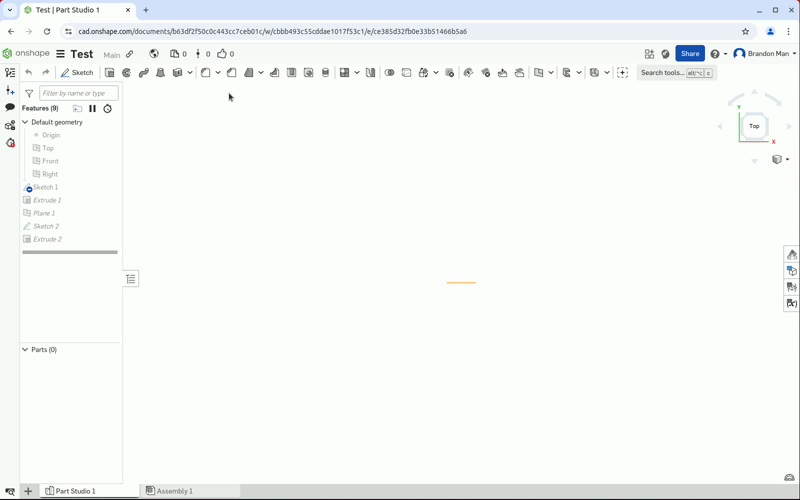
key(shift+s)
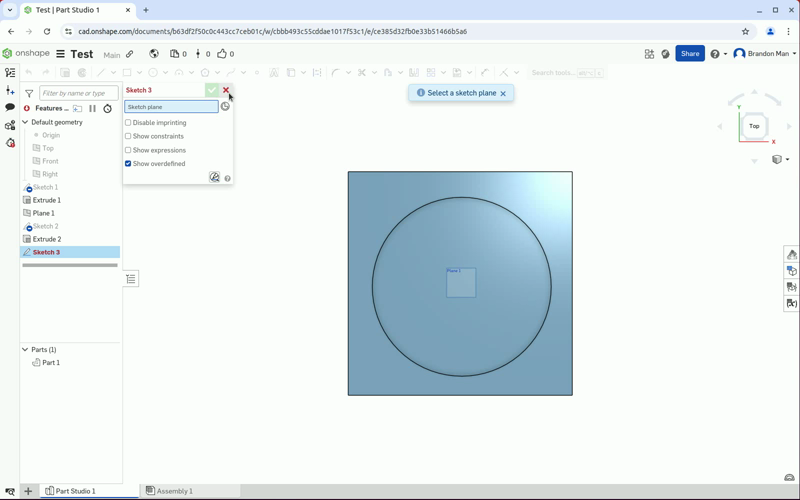
mouse_move(73, 215)
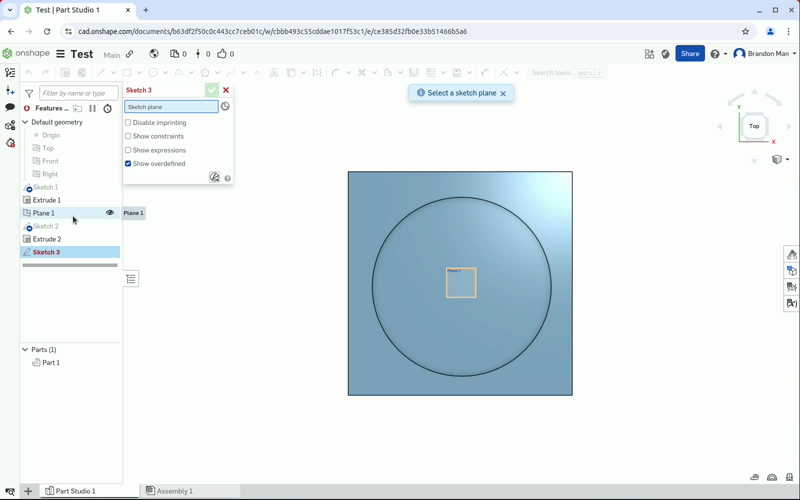
click(73, 215)
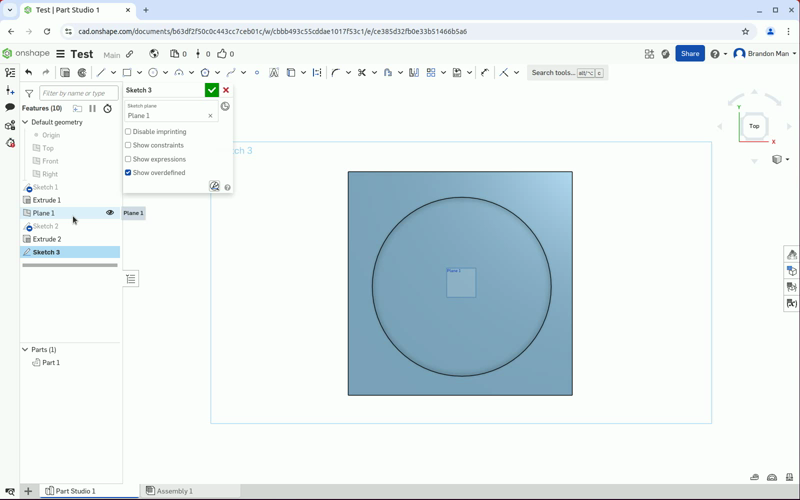
mouse_move(73, 352)
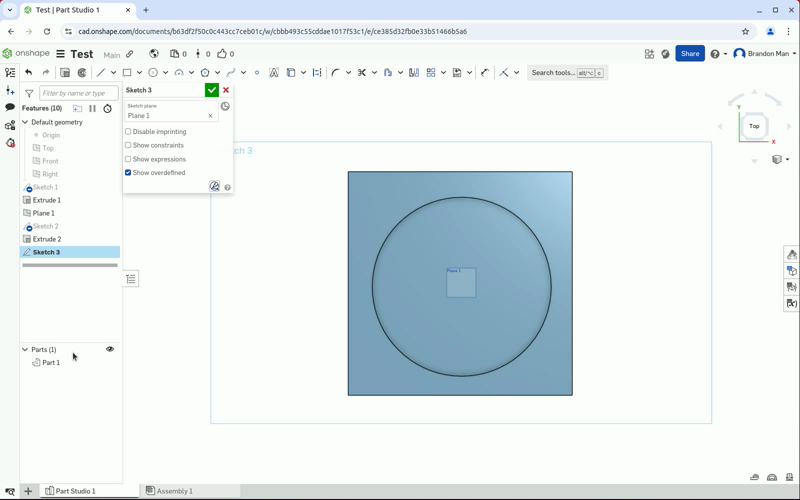
key(y)
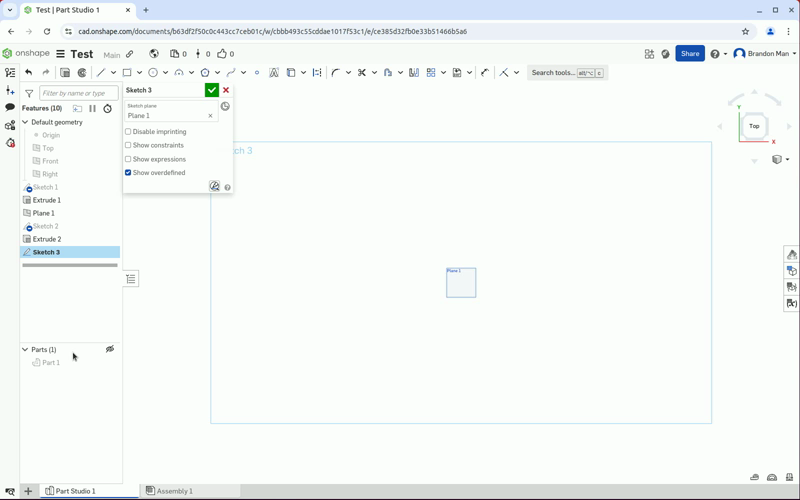
key(c)
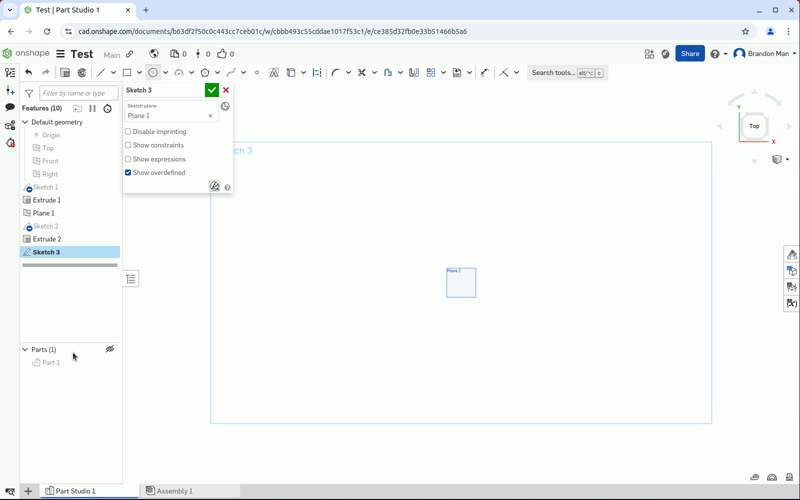
key_down(shift)
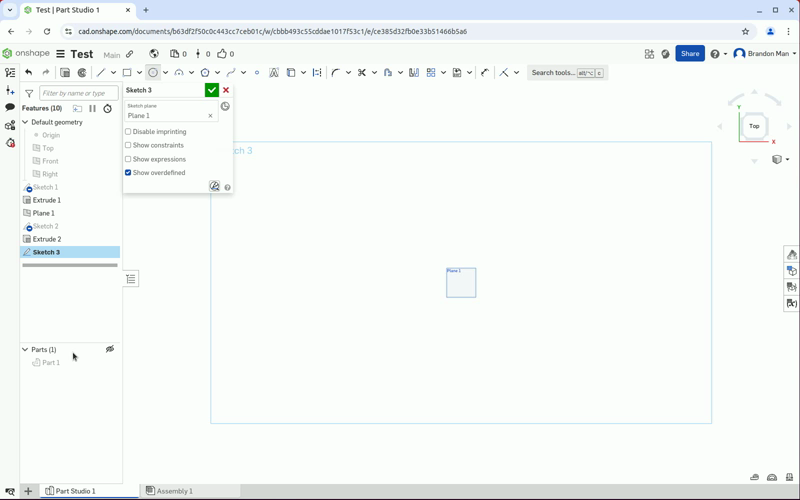
mouse_move(460, 282)
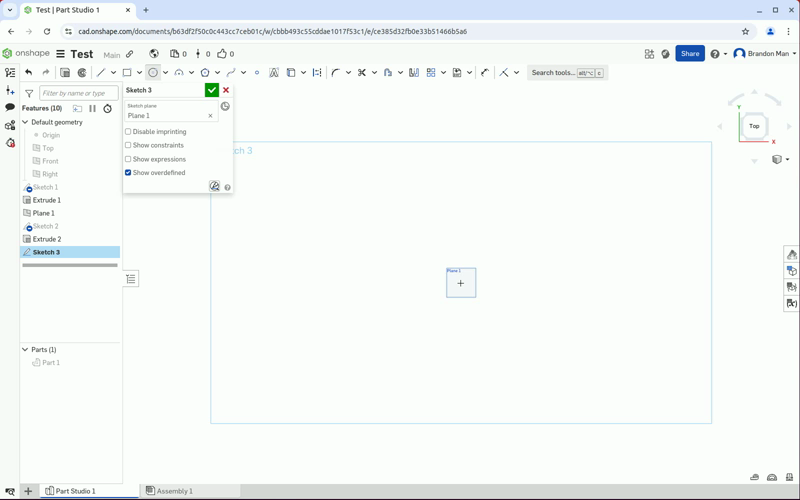
click(460, 282)
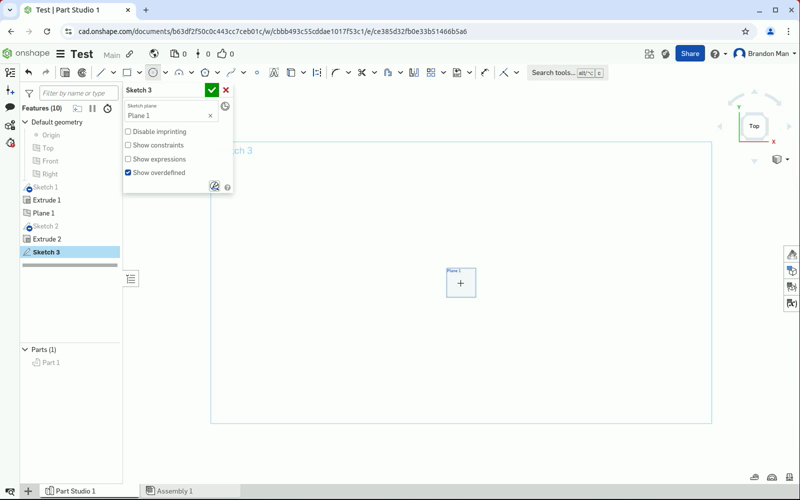
key_up(shift)
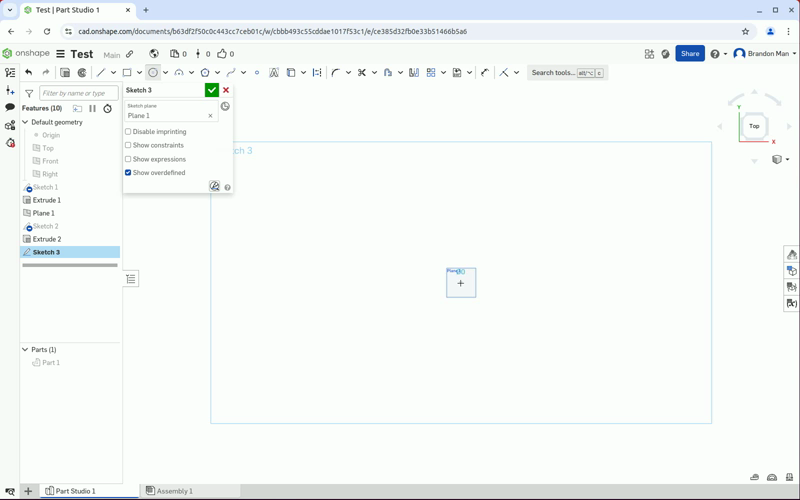
mouse_move(492, 282)
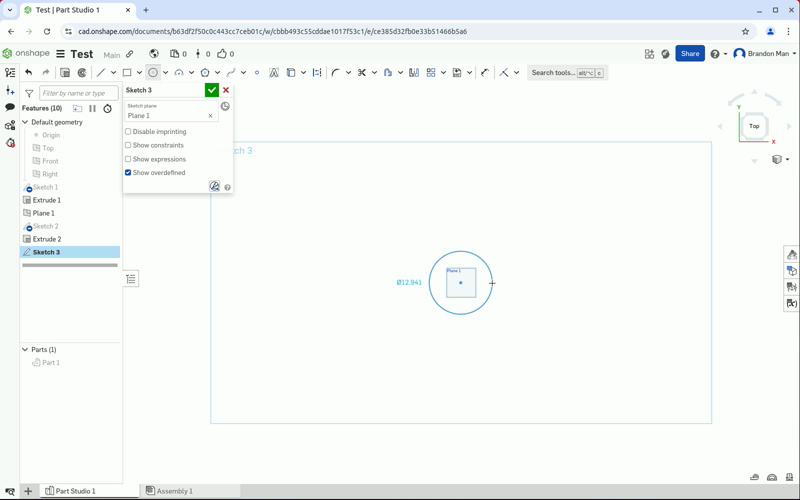
click(492, 282)
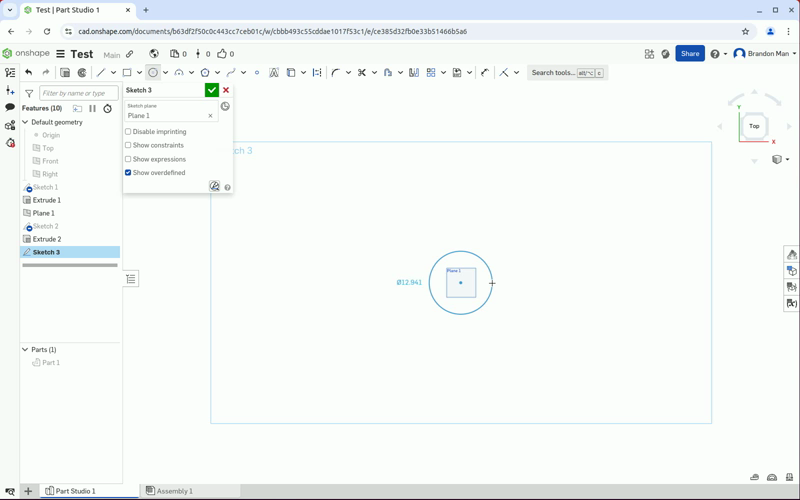
key(esc)
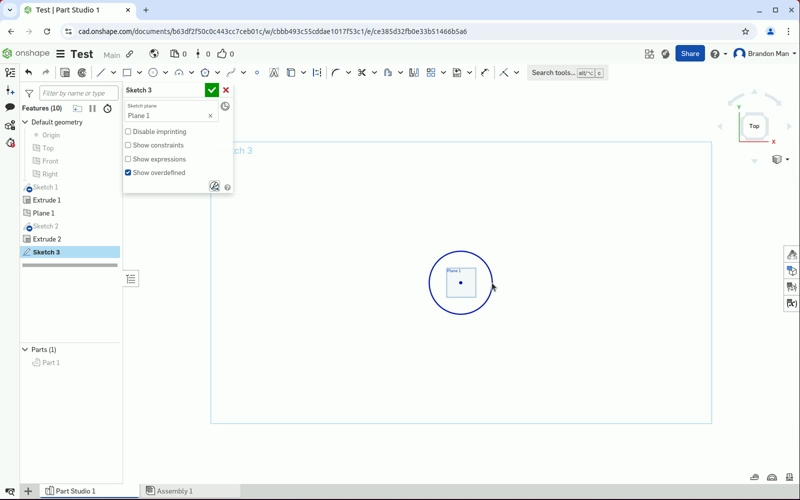
mouse_move(447, 301)
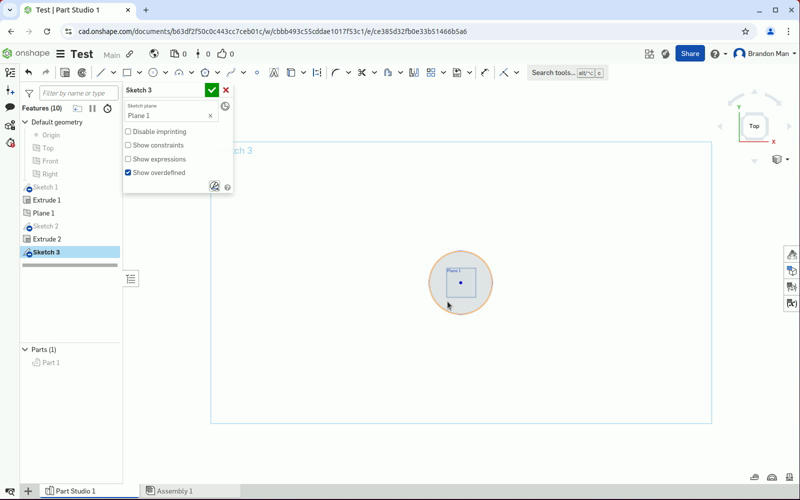
click(447, 301)
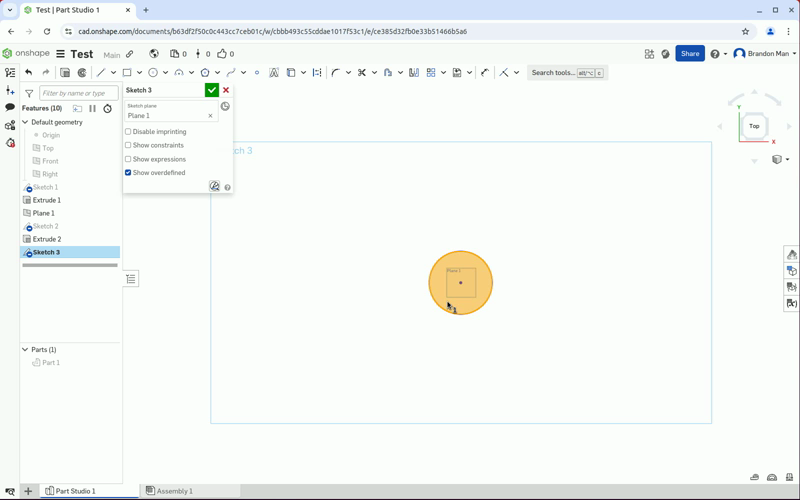
mouse_move(73, 352)
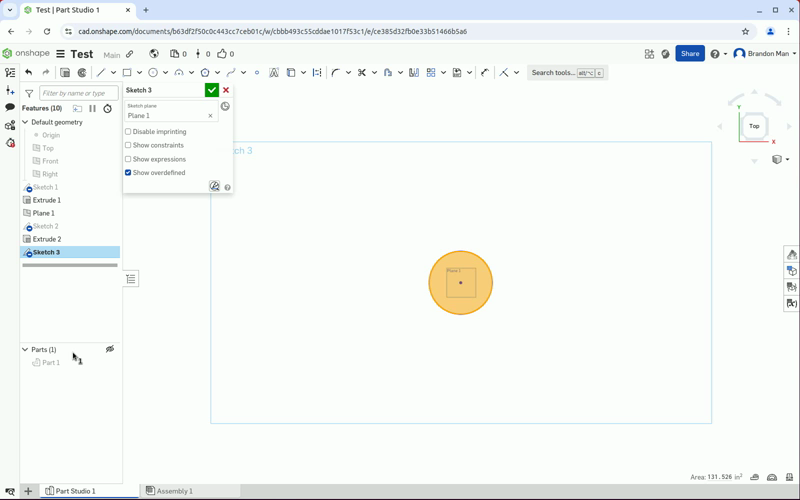
key(shift+y)
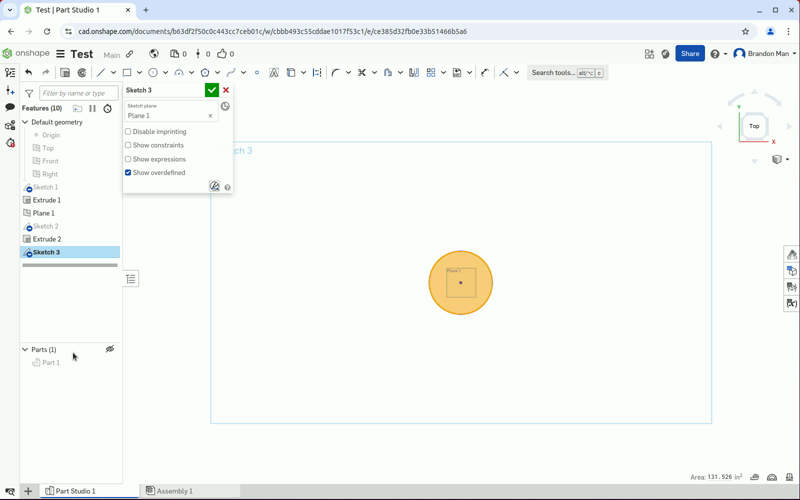
key(shift+e)
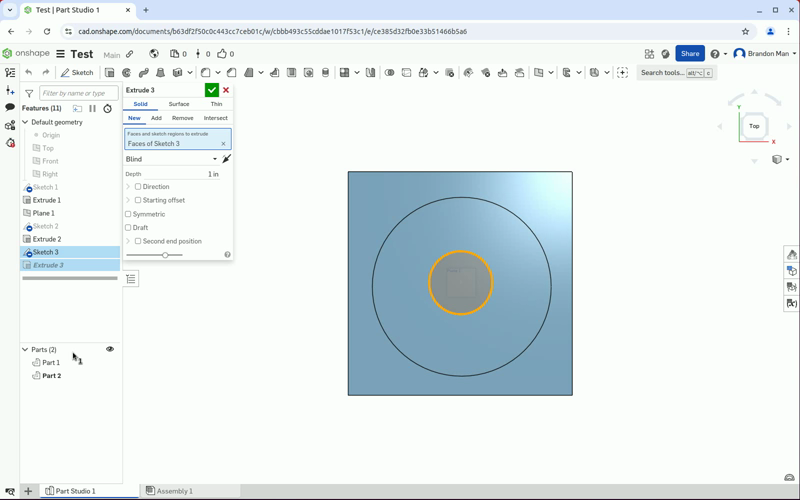
mouse_move(143, 106)
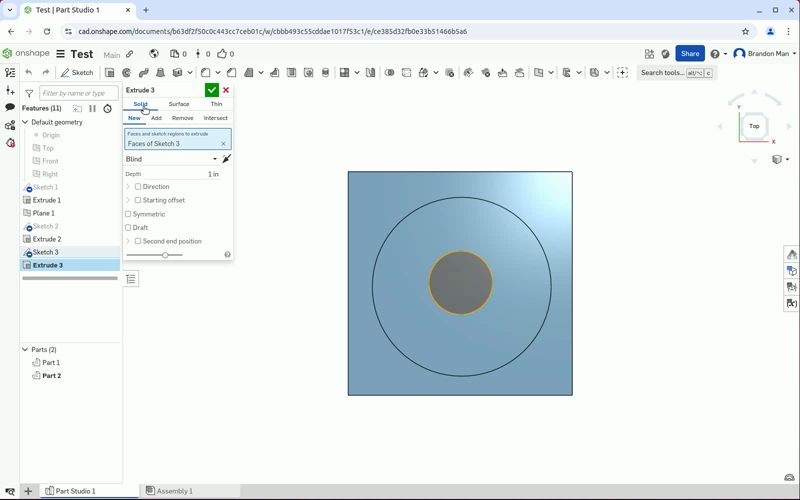
click(143, 106)
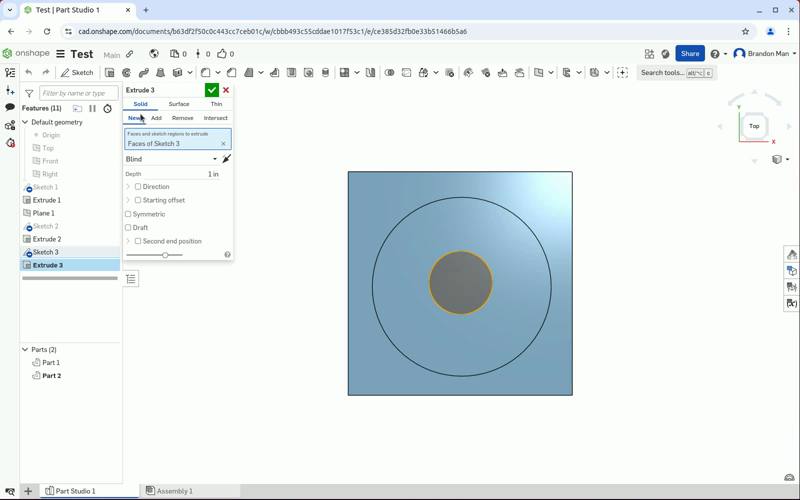
mouse_move(137, 120)
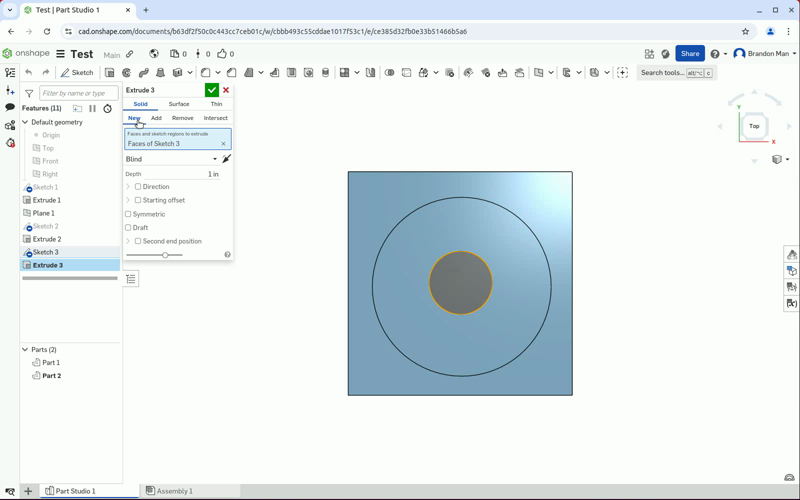
click(137, 120)
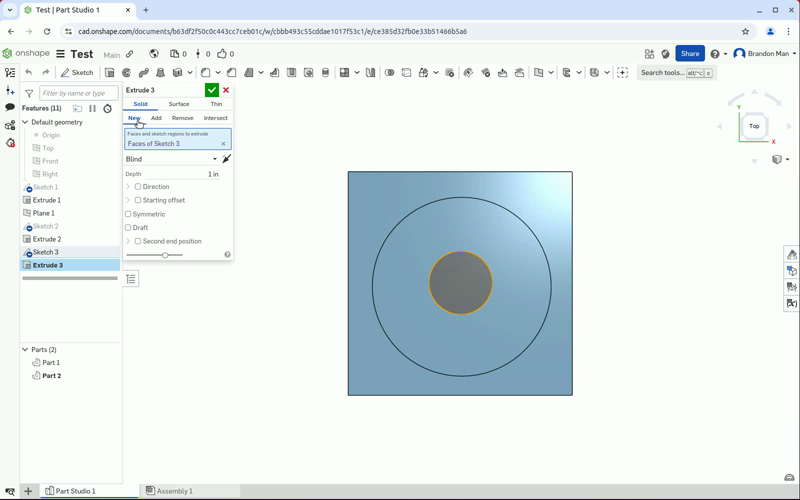
key(tab, 4)
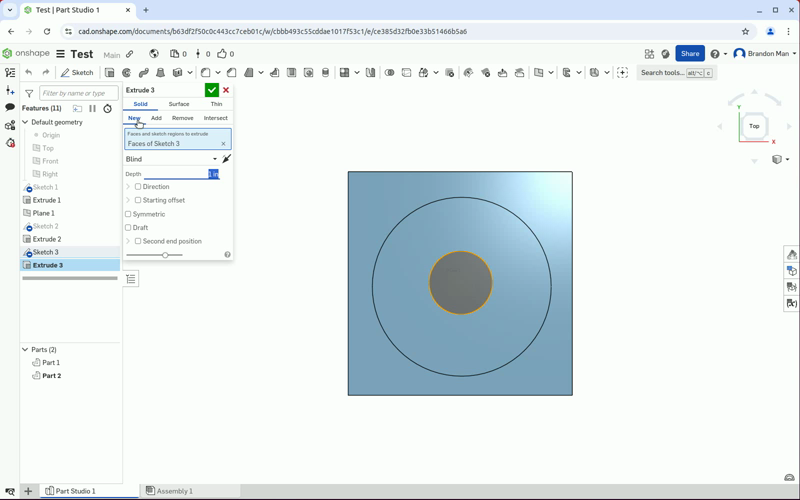
text(0.241)
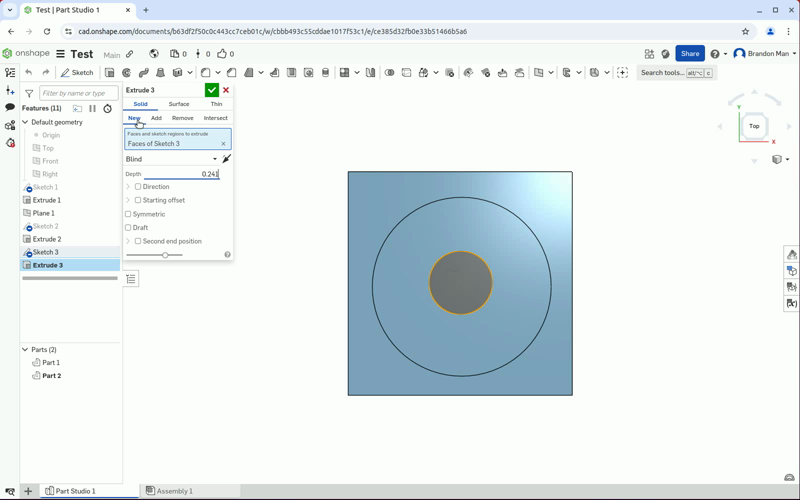
key(enter)
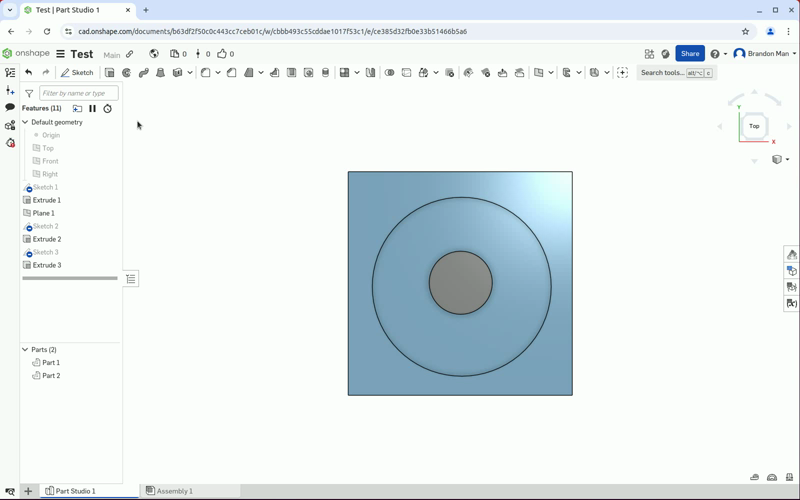
key(shift+h)
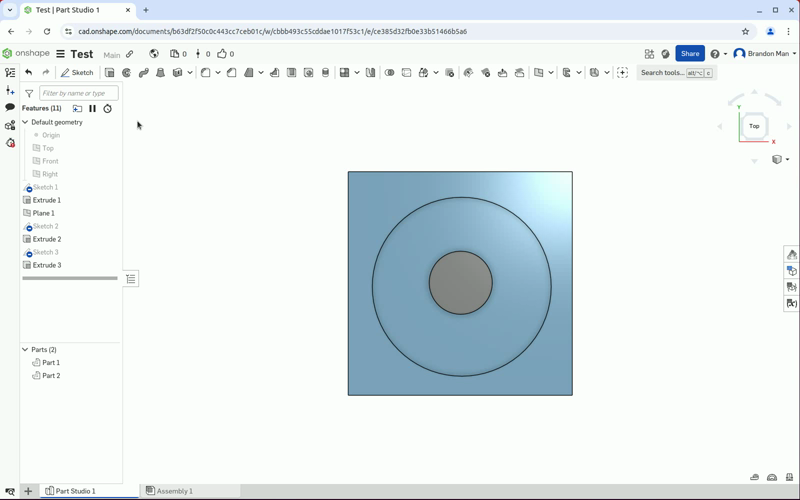
key(shift+h)
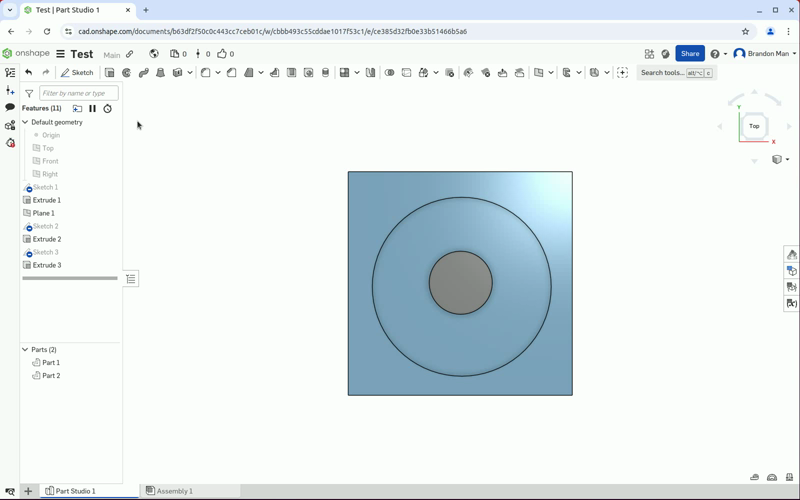
mouse_move(73, 189)
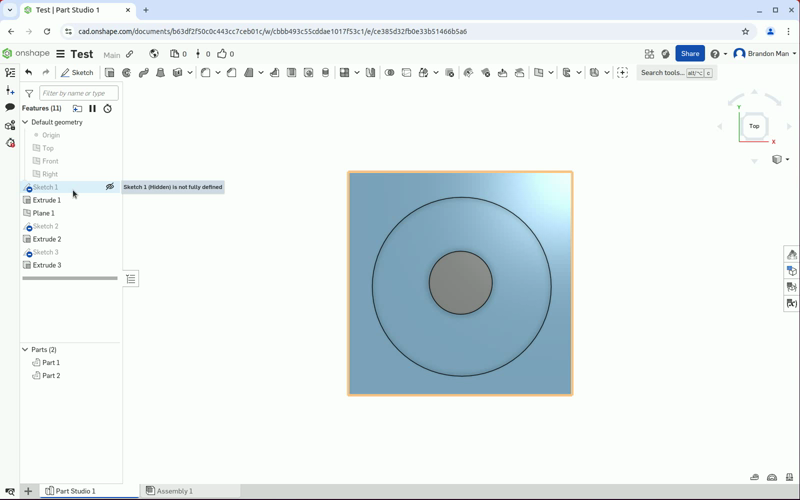
click(73, 189)
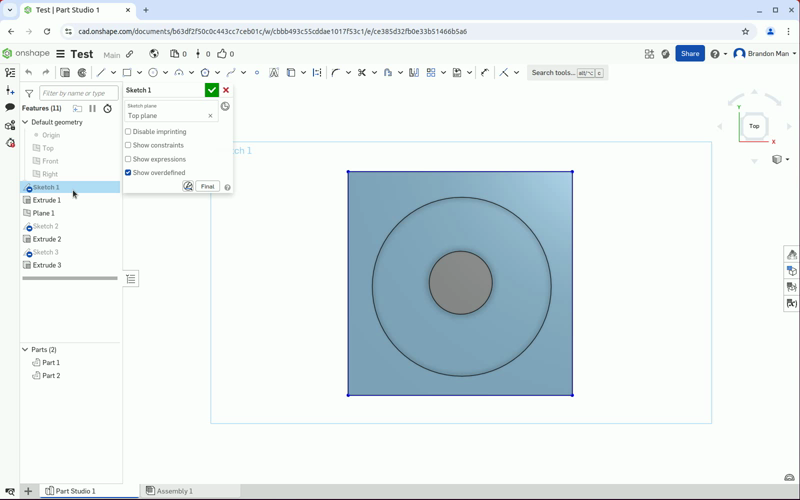
mouse_move(229, 92)
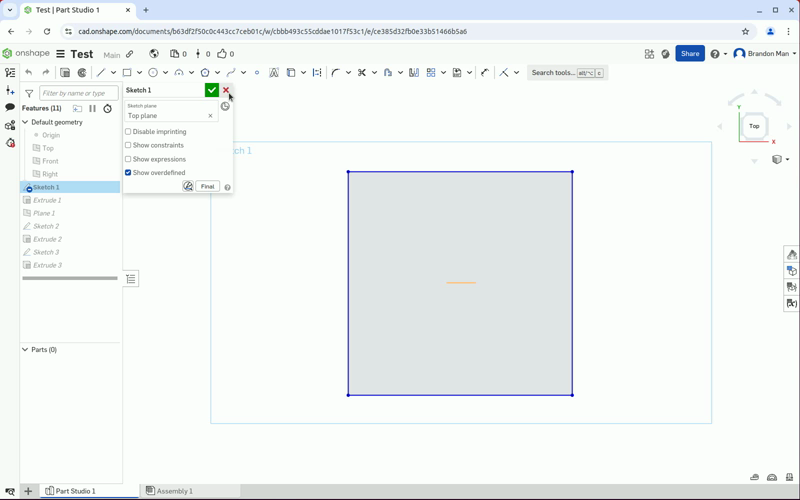
click(229, 92)
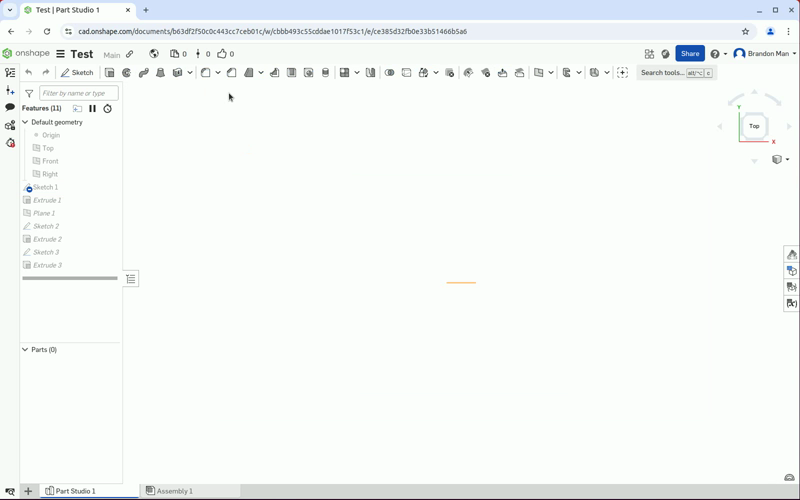
key(shift+s)
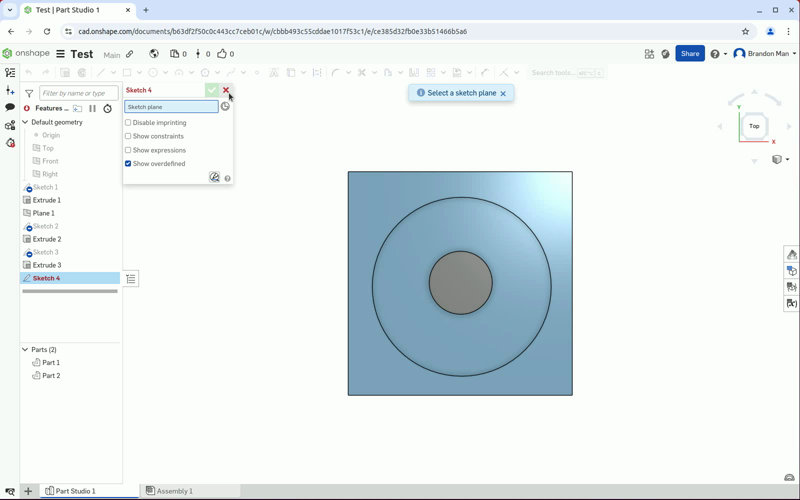
mouse_move(73, 215)
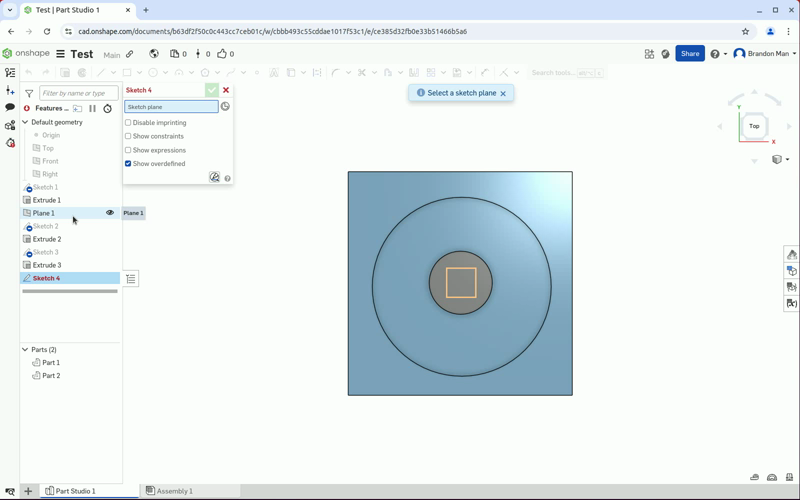
click(73, 215)
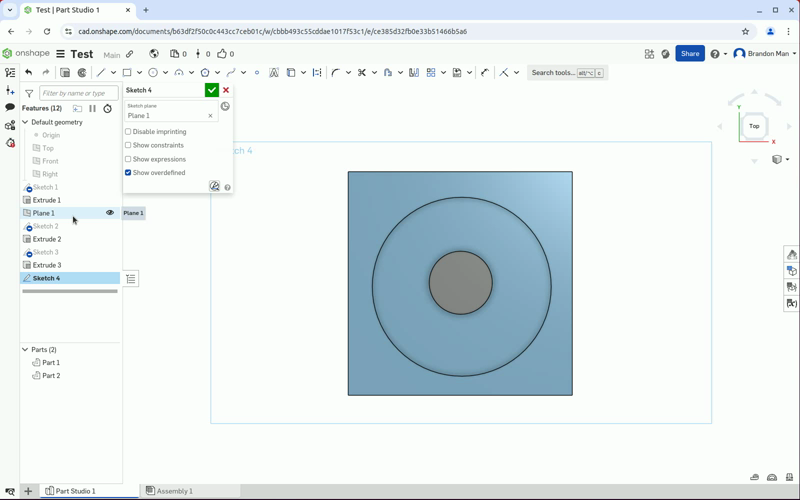
mouse_move(73, 352)
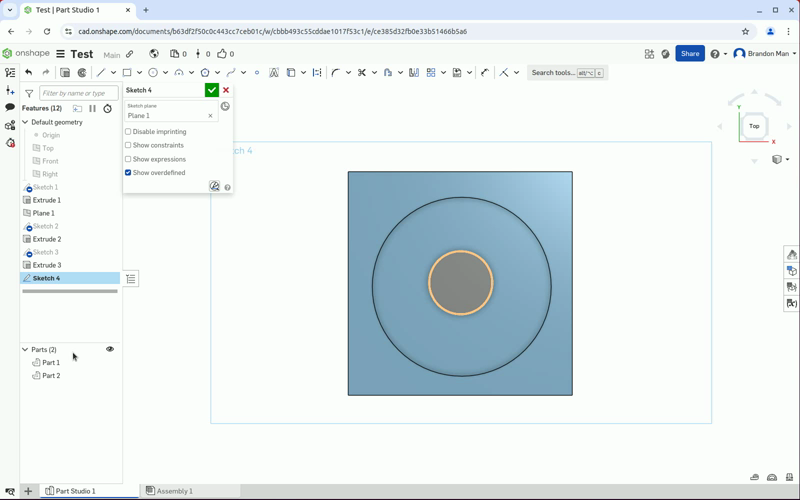
key(y)
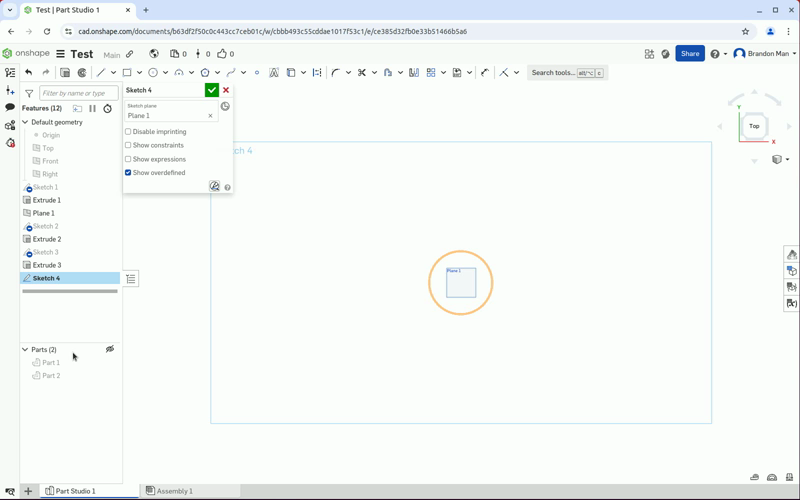
key(c)
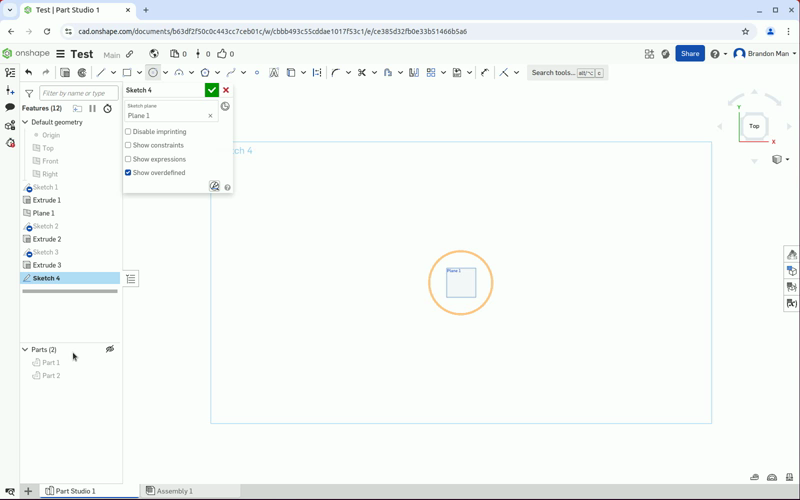
key_down(shift)
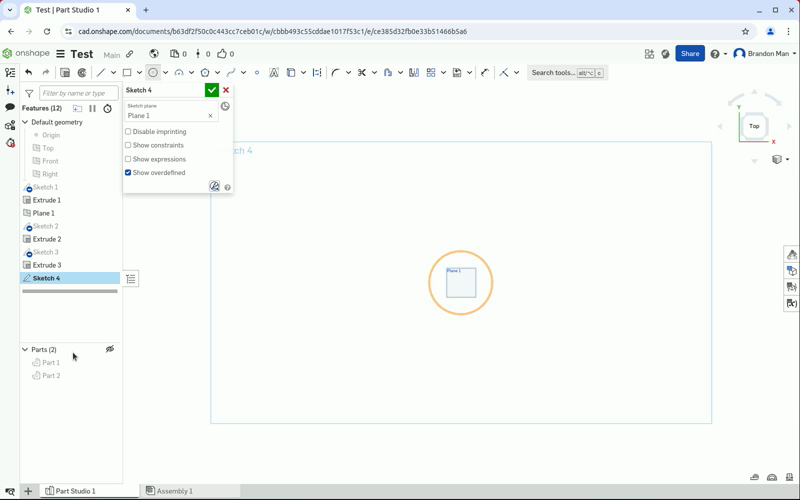
mouse_move(461, 282)
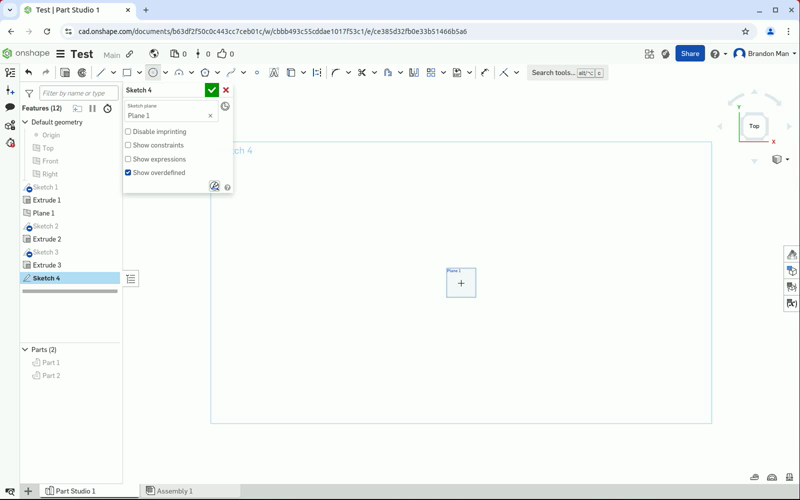
click(461, 282)
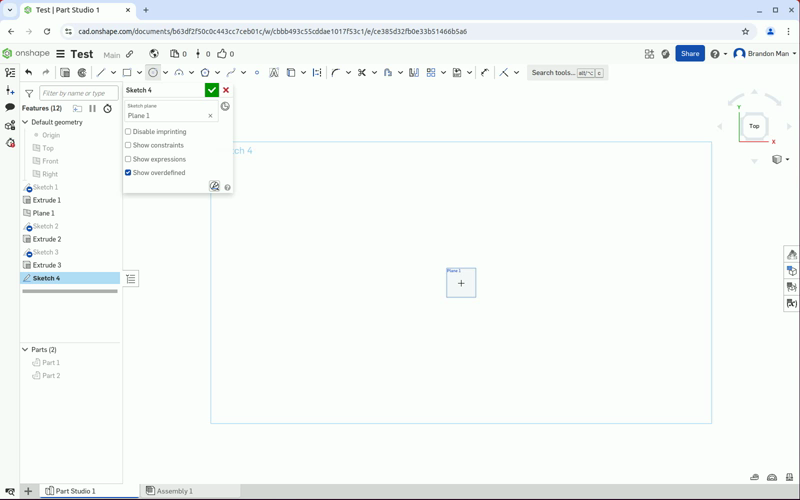
key_up(shift)
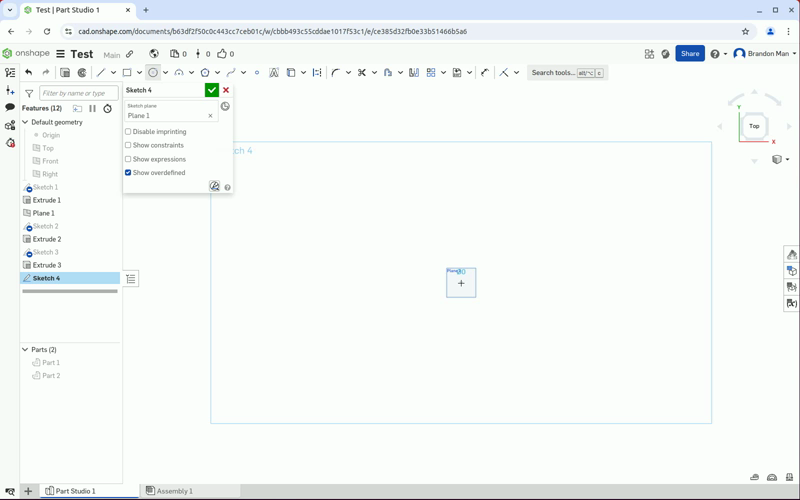
mouse_move(464, 282)
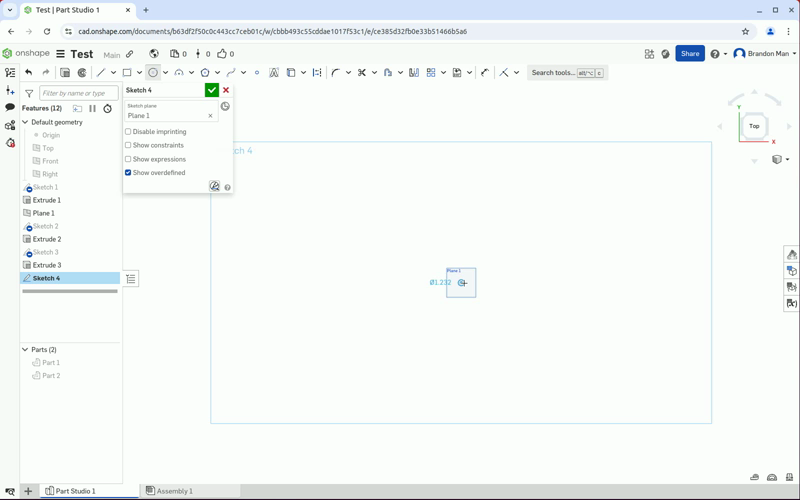
click(464, 282)
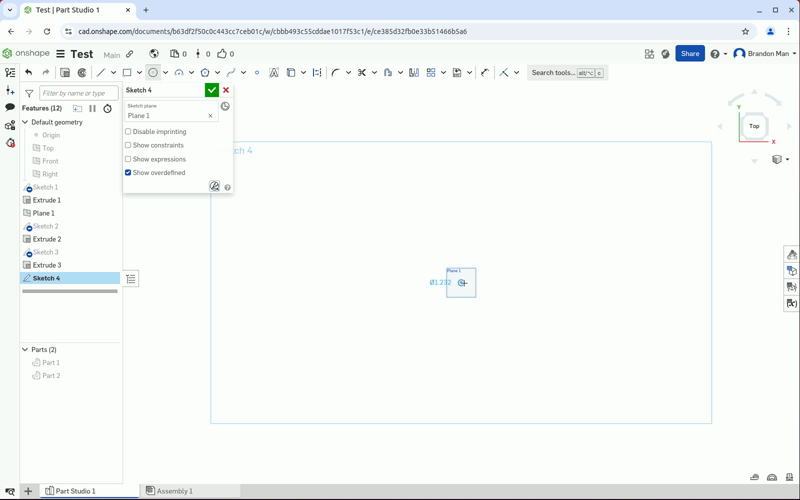
key(esc)
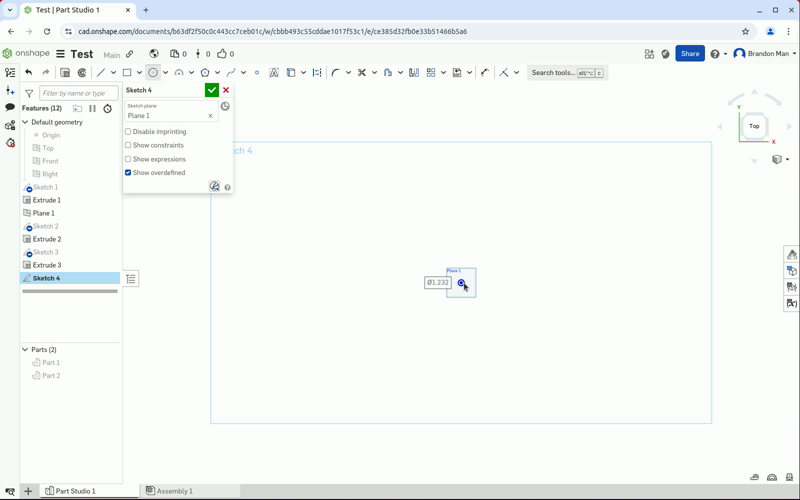
mouse_move(460, 284)
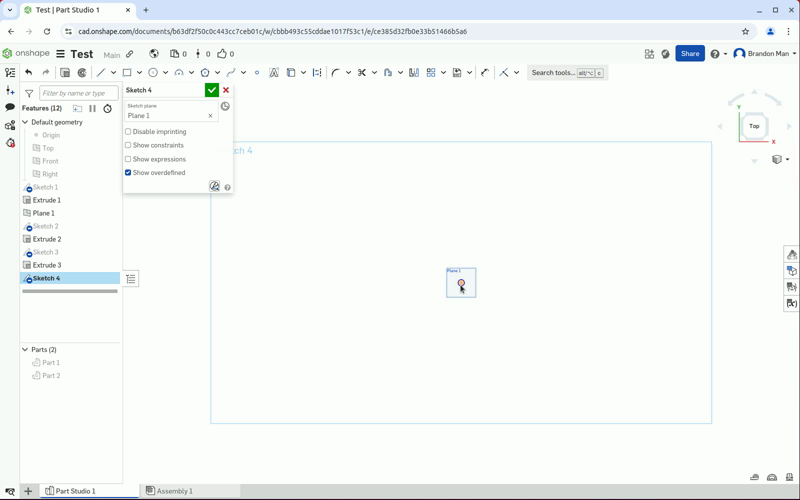
scroll(6)
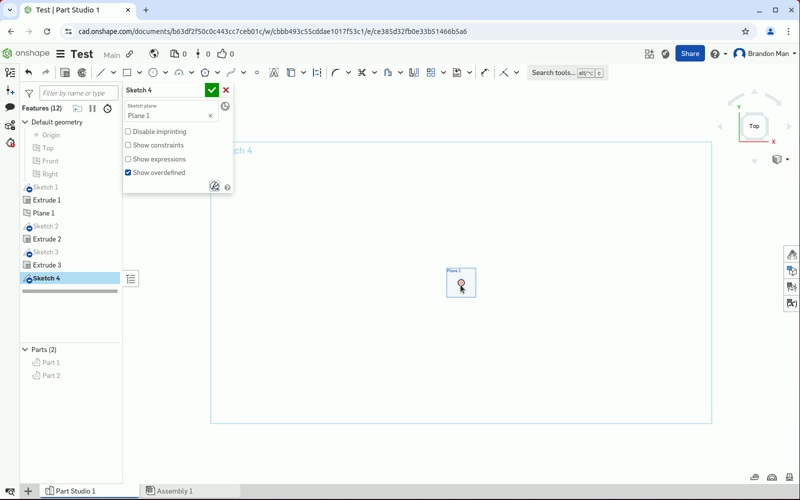
scroll(6)
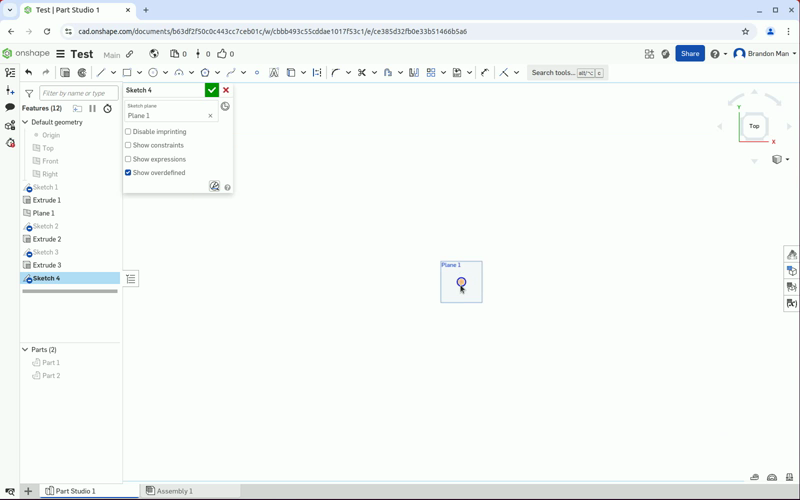
scroll(6)
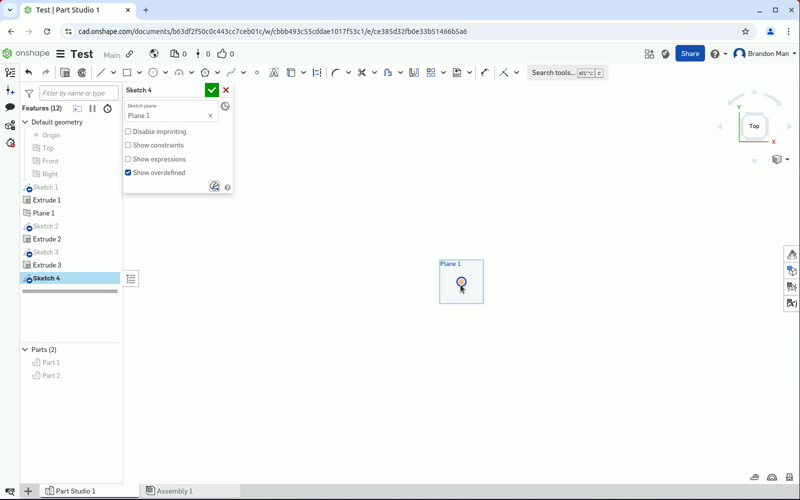
scroll(6)
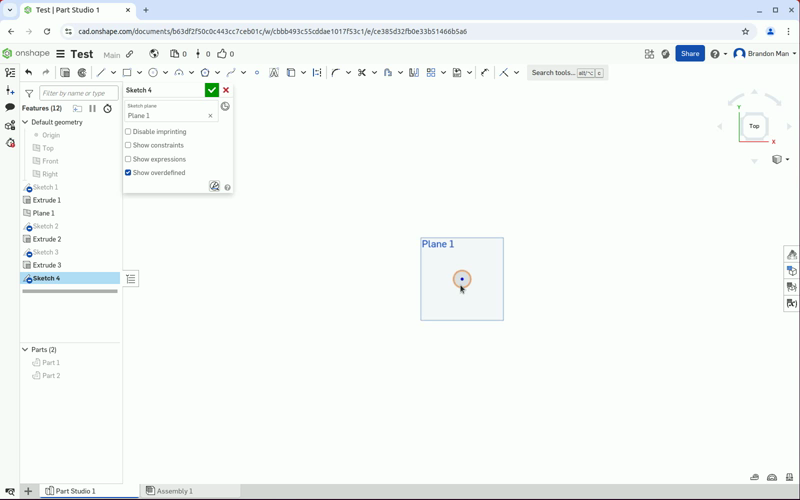
scroll(6)
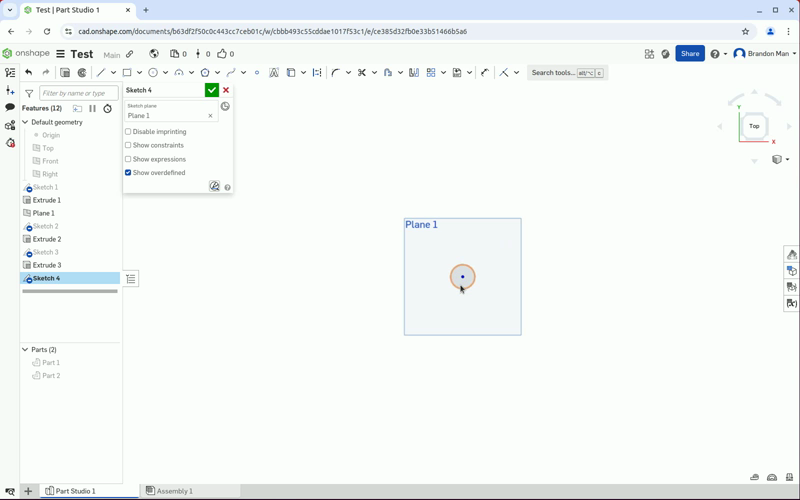
scroll(6)
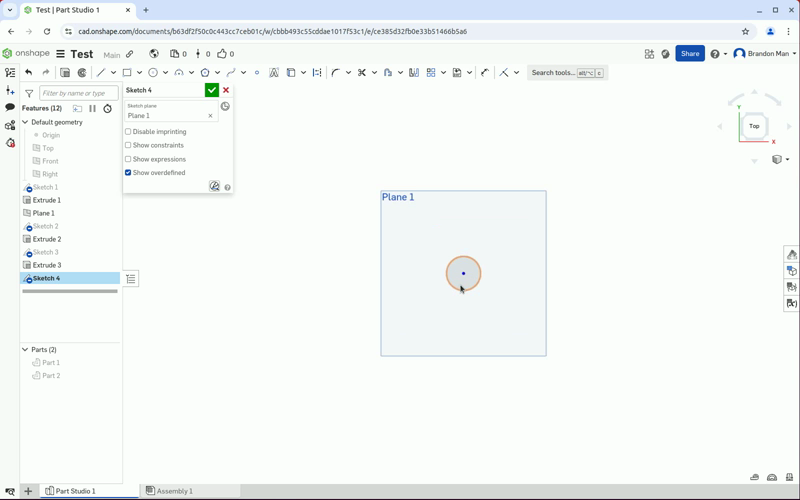
scroll(6)
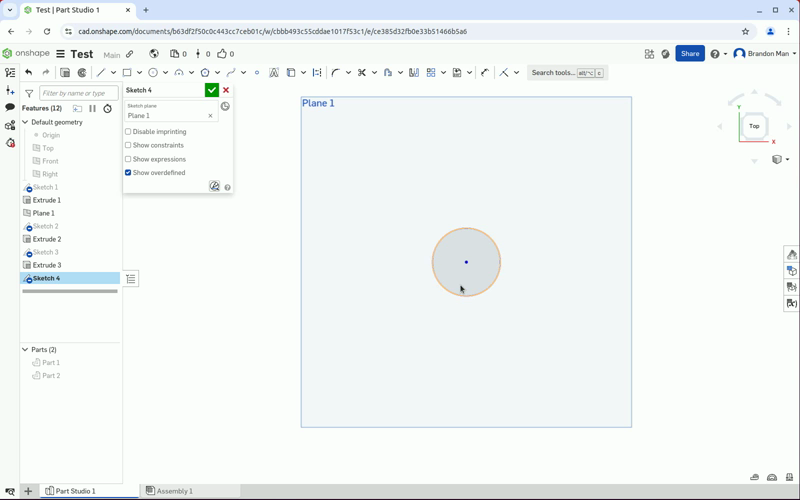
click(460, 284)
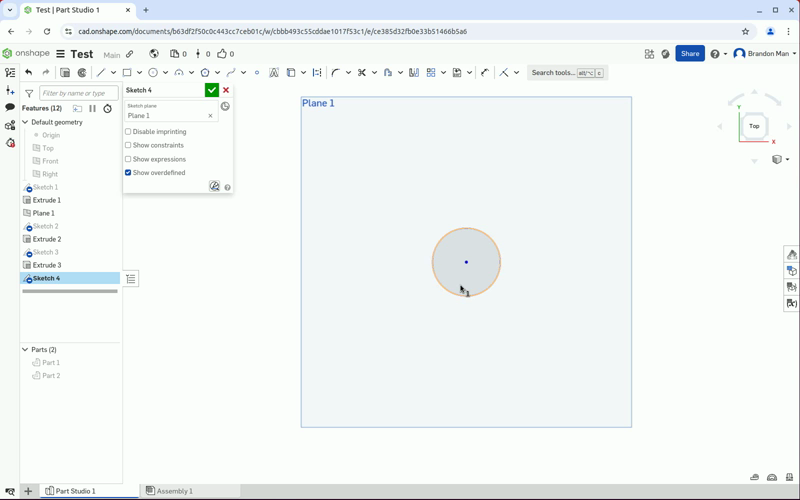
scroll(-6)
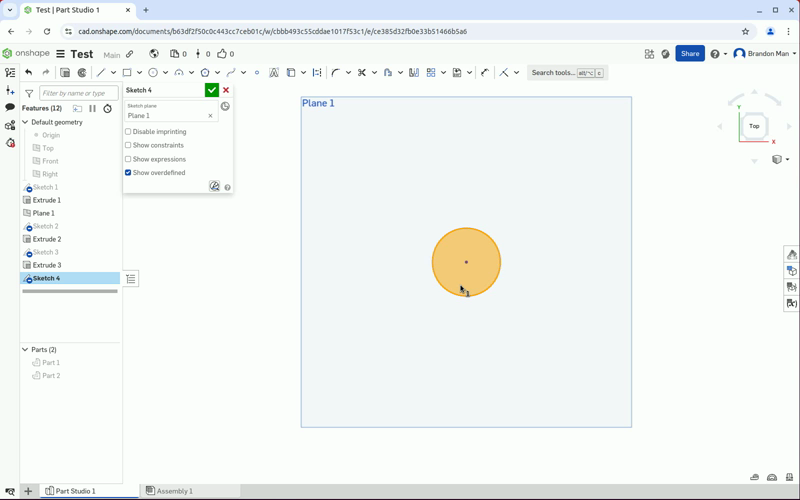
scroll(-6)
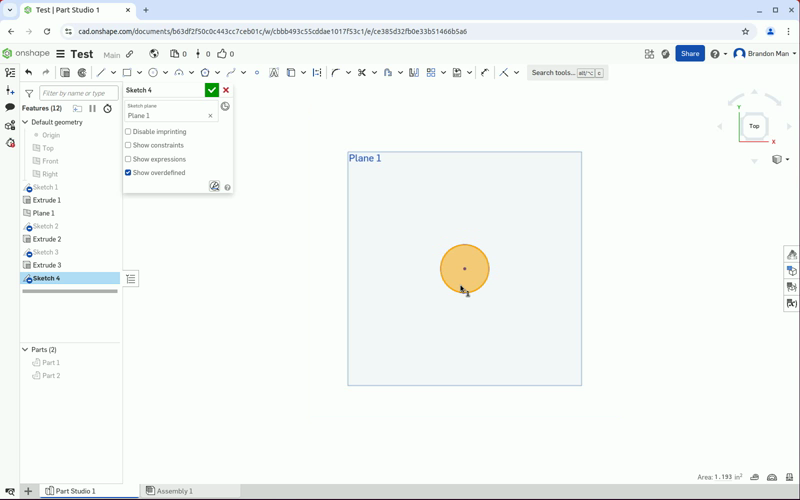
scroll(-6)
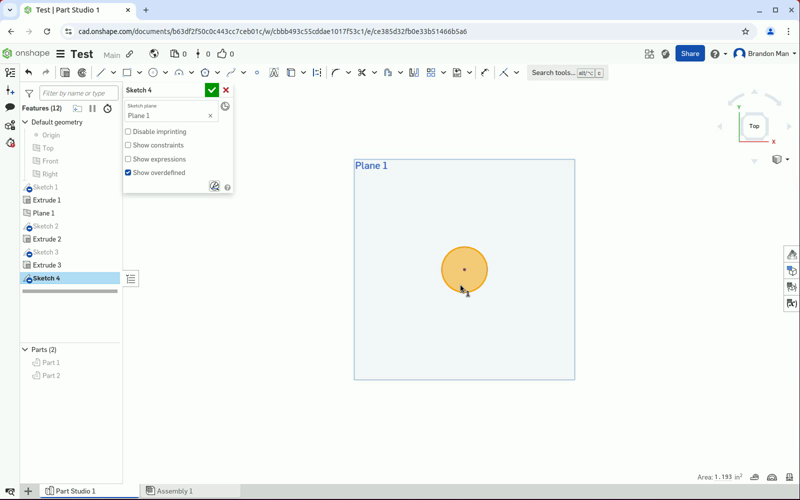
scroll(-6)
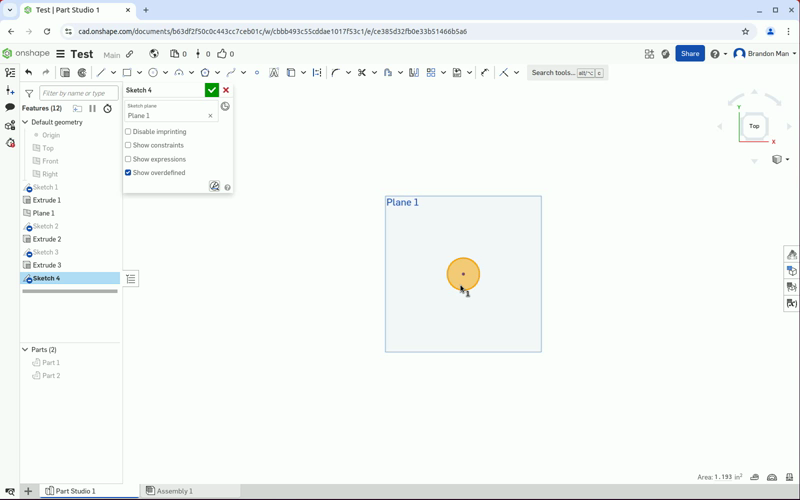
scroll(-6)
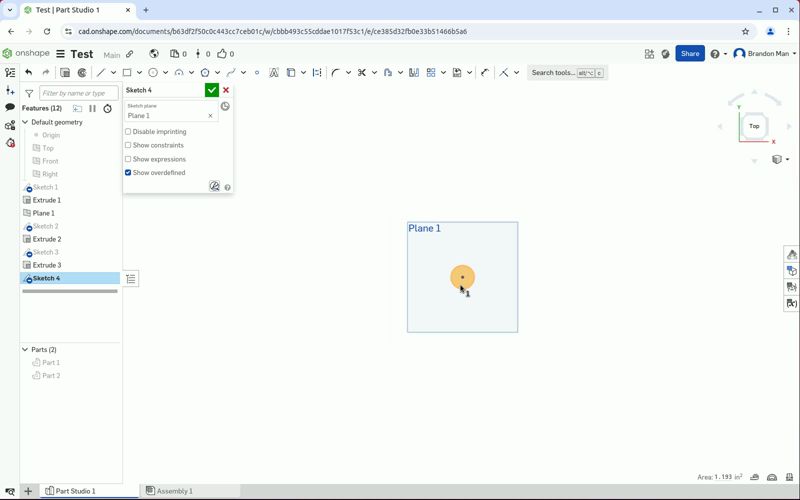
scroll(-6)
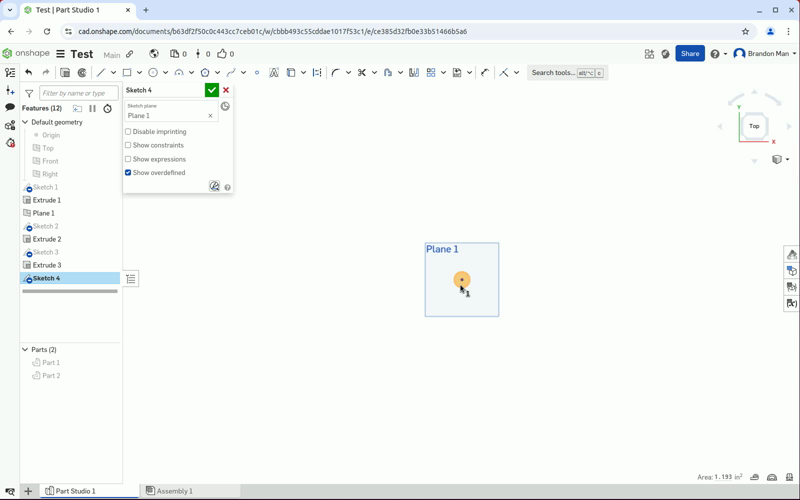
scroll(-6)
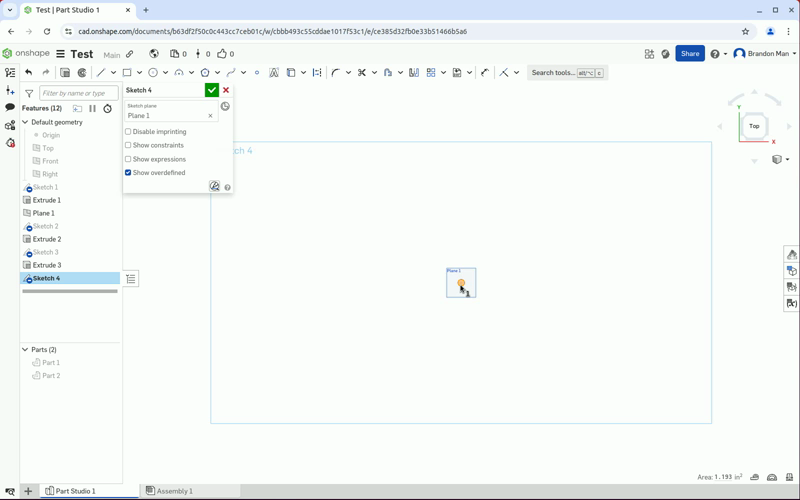
mouse_move(73, 352)
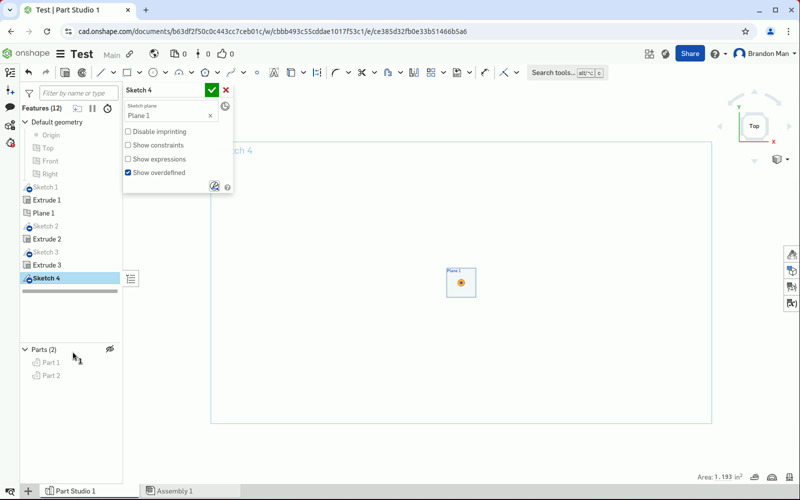
key(shift+y)
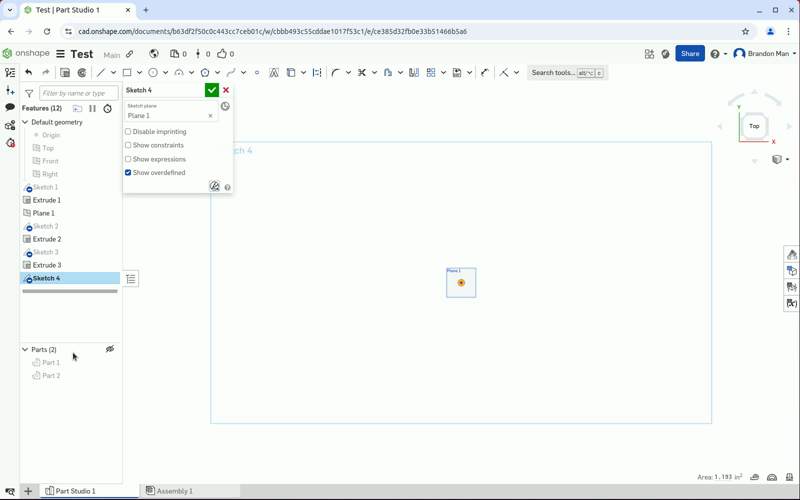
key(shift+e)
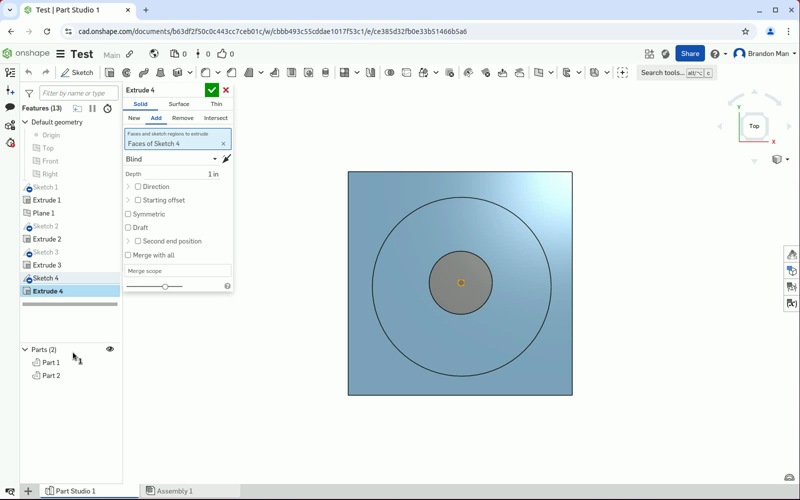
mouse_move(143, 106)
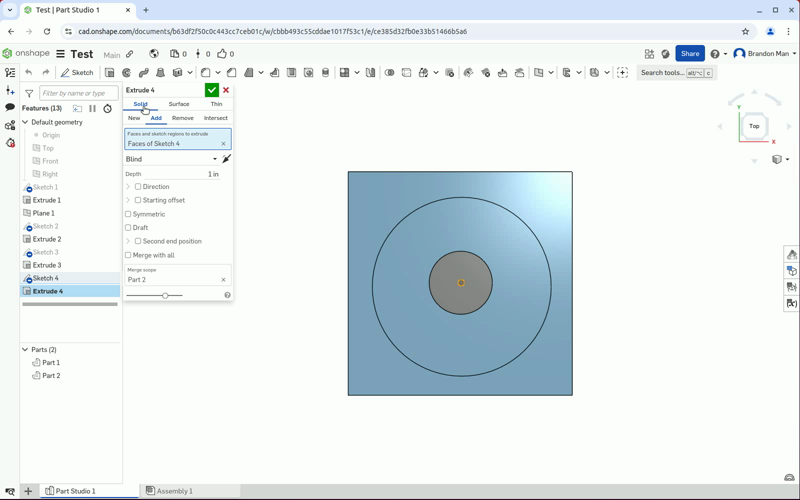
click(143, 106)
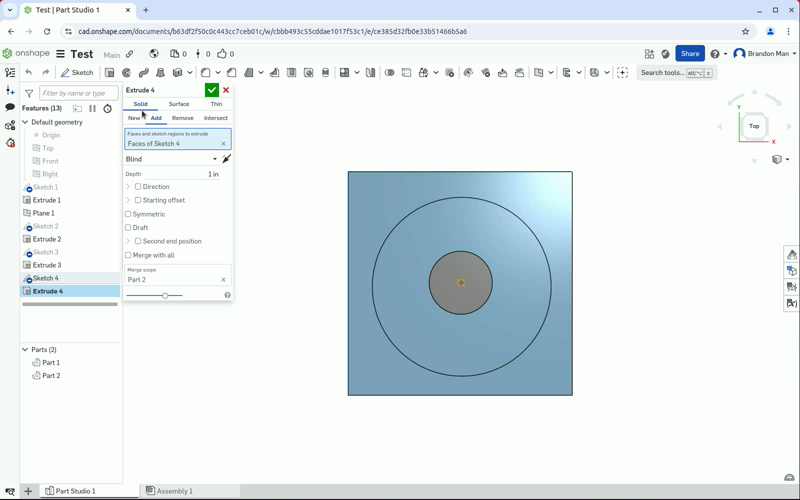
mouse_move(137, 120)
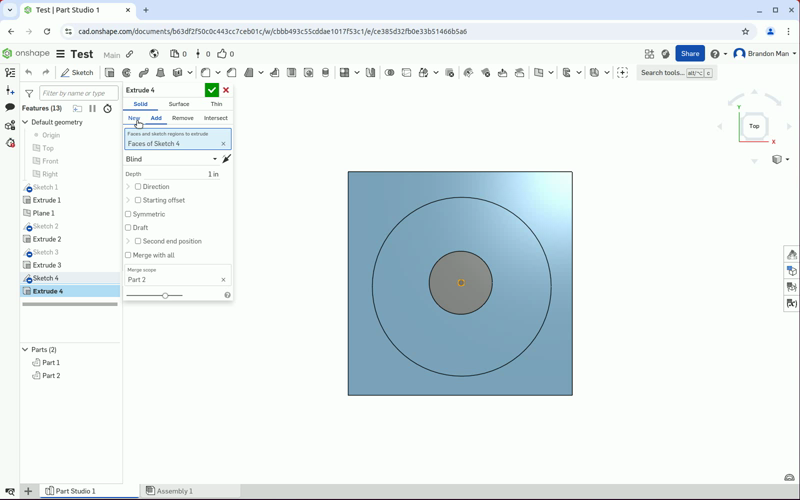
click(137, 120)
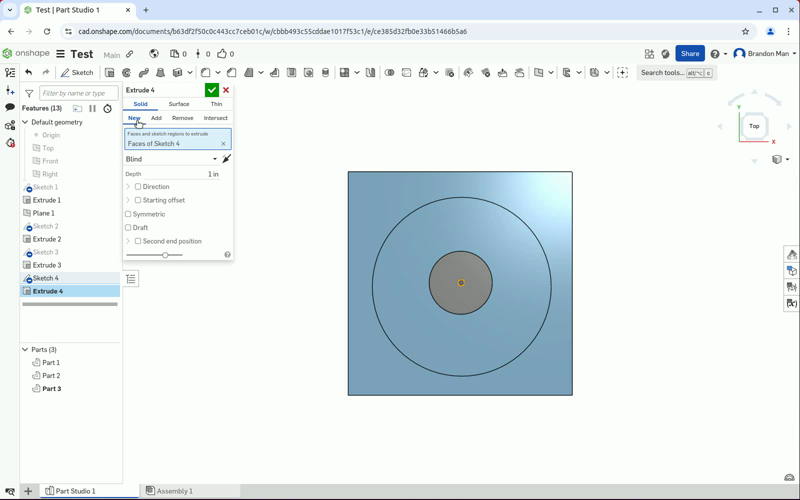
key(tab, 4)
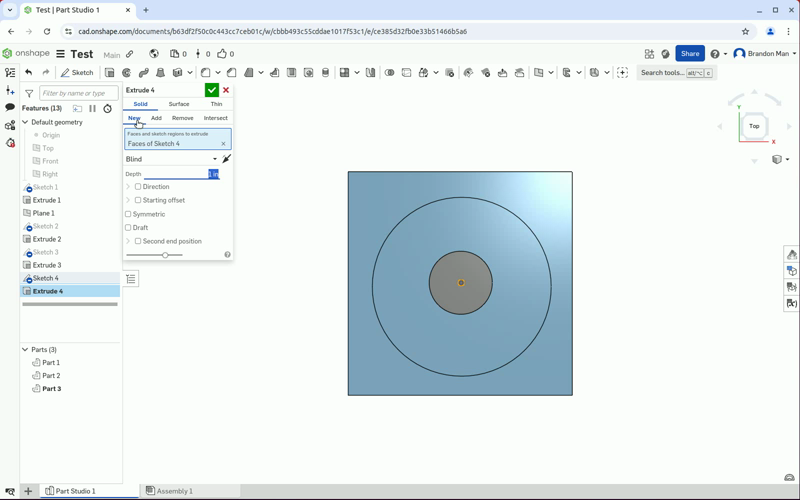
text(1.204)
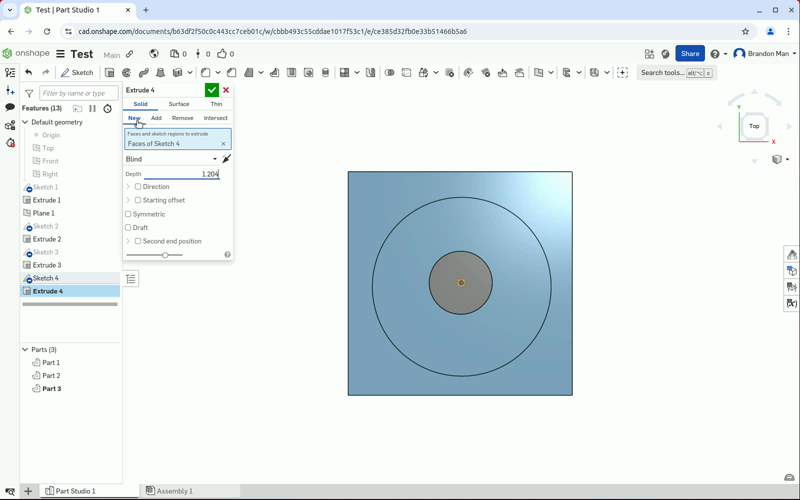
key(enter)
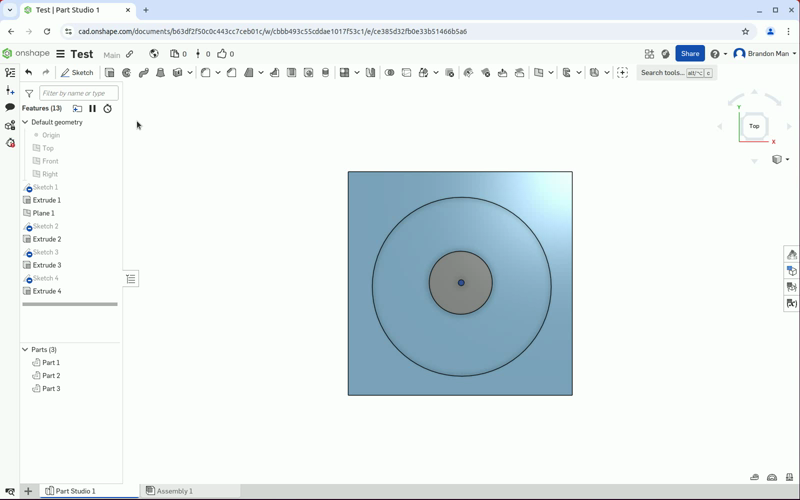
key(shift+h)
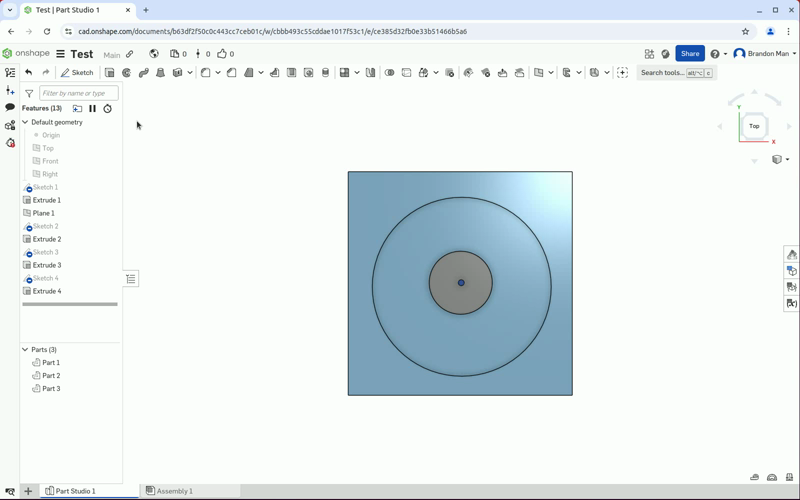
key(shift+h)
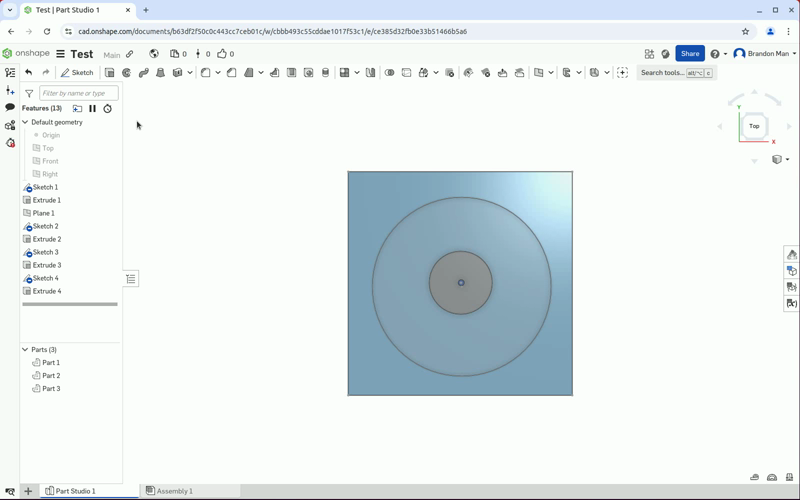
key(shift+7)
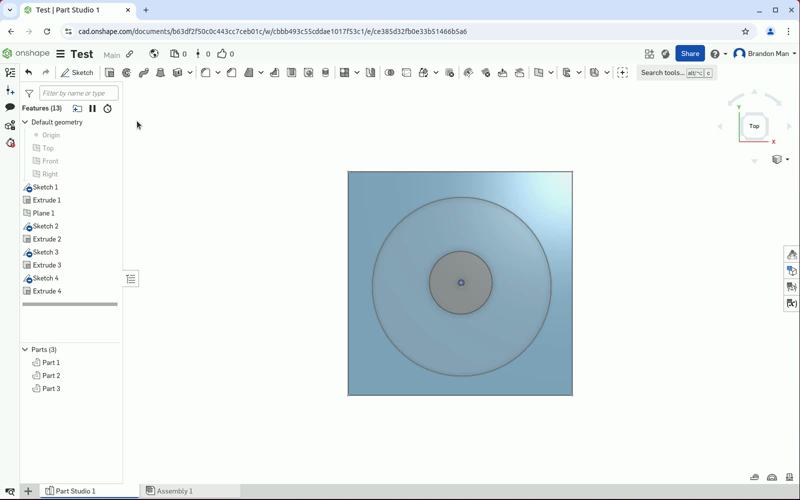
key(up, 3)
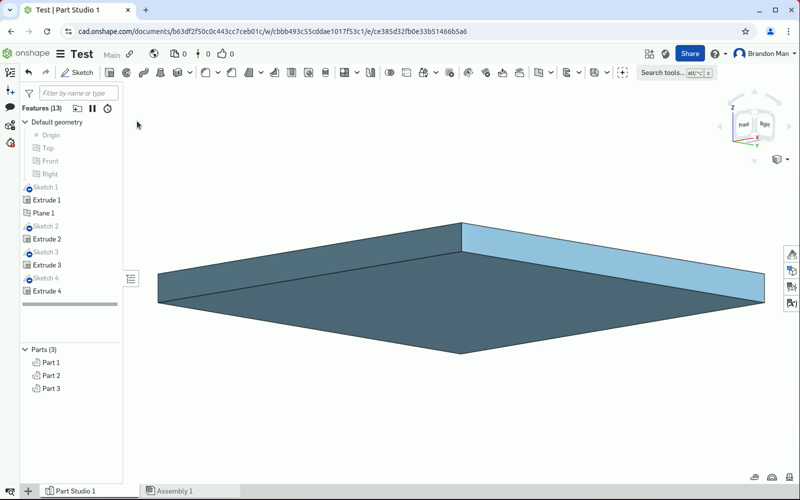
key(left, 3)
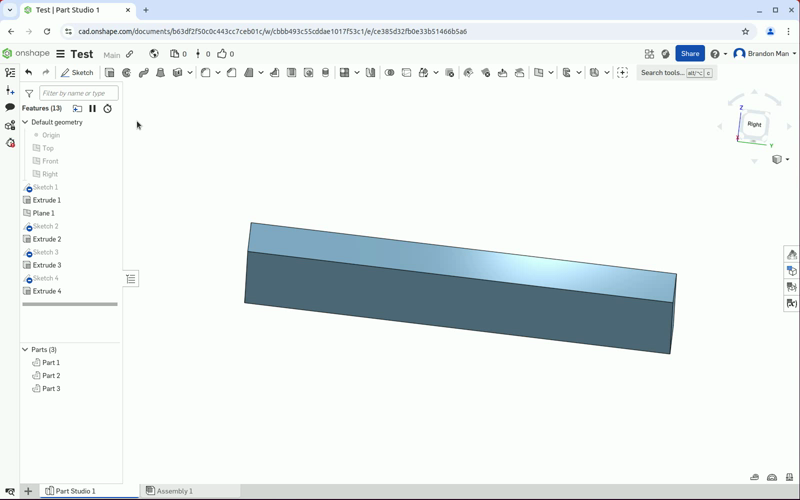
key(right, 3)
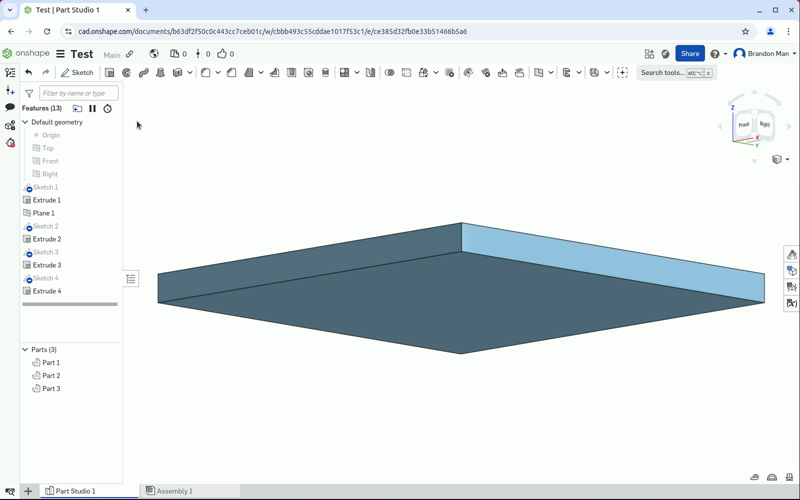
key(down, 3)
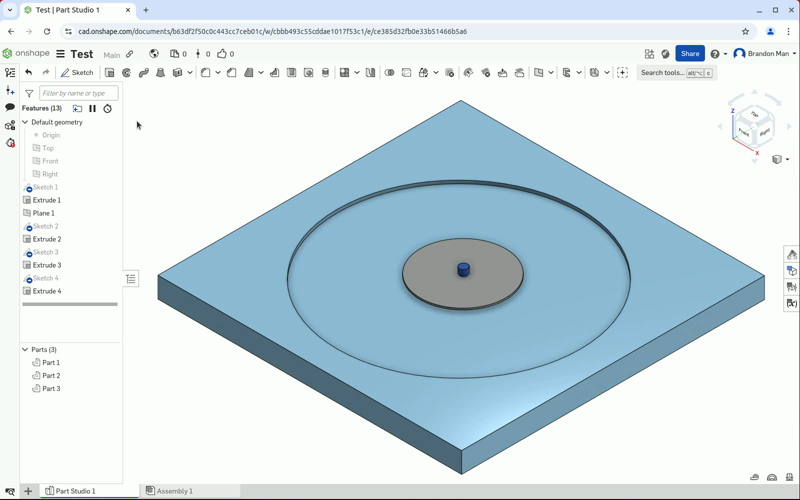
mouse_move(73, 189)
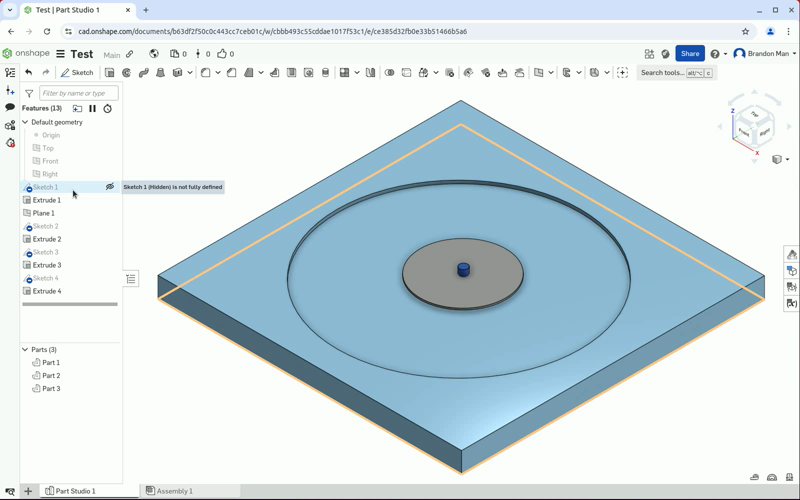
click(73, 189)